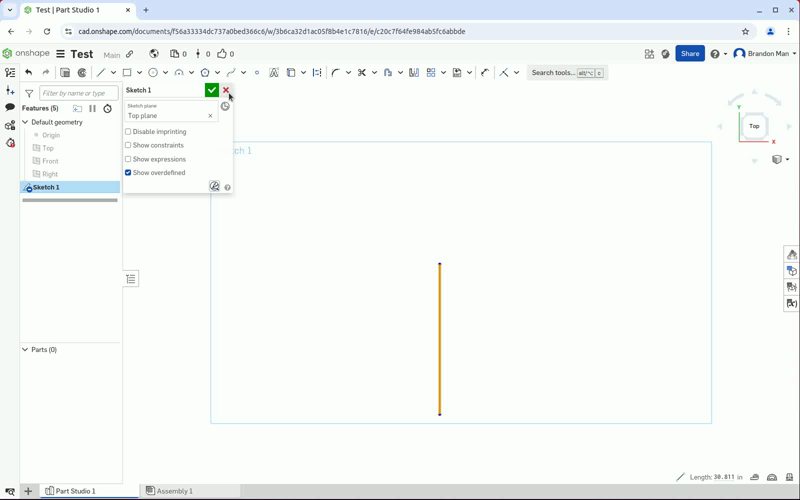
key(shift+h)
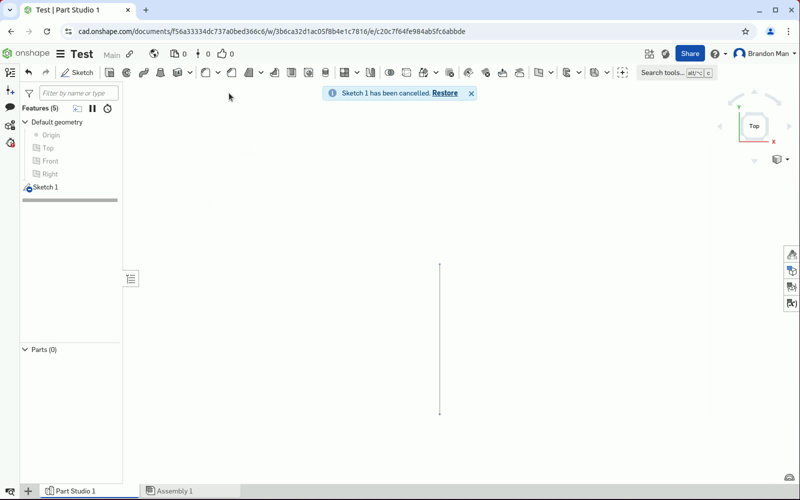
mouse_move(73, 352)
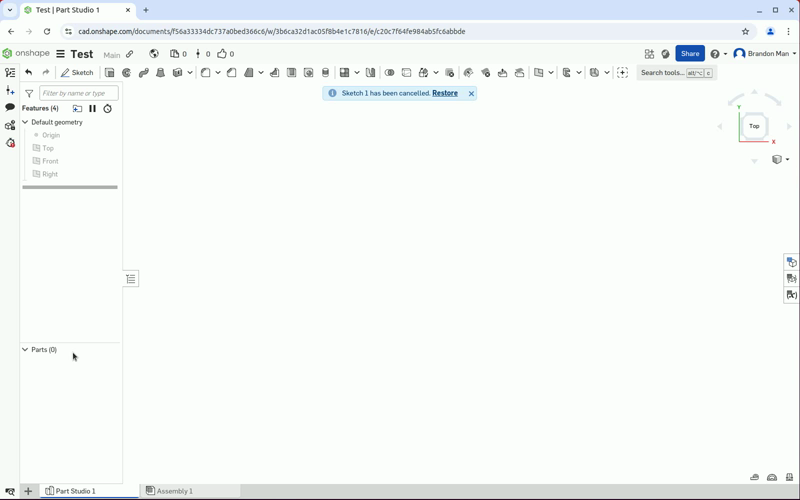
key(y)
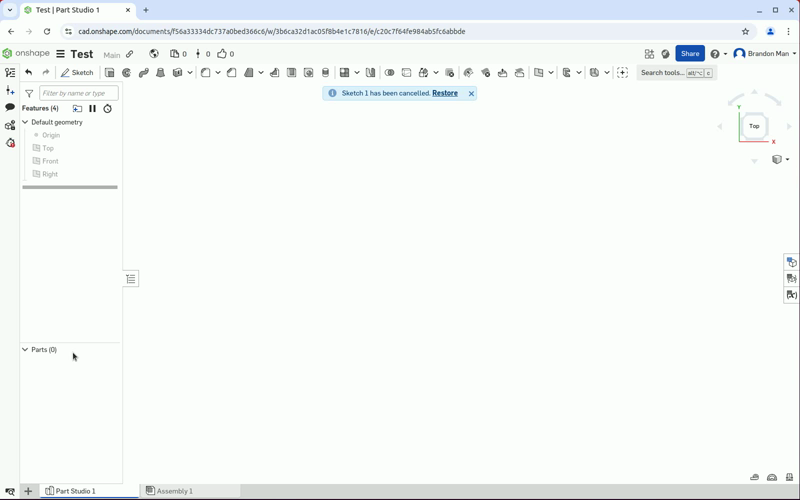
key(shift+p)
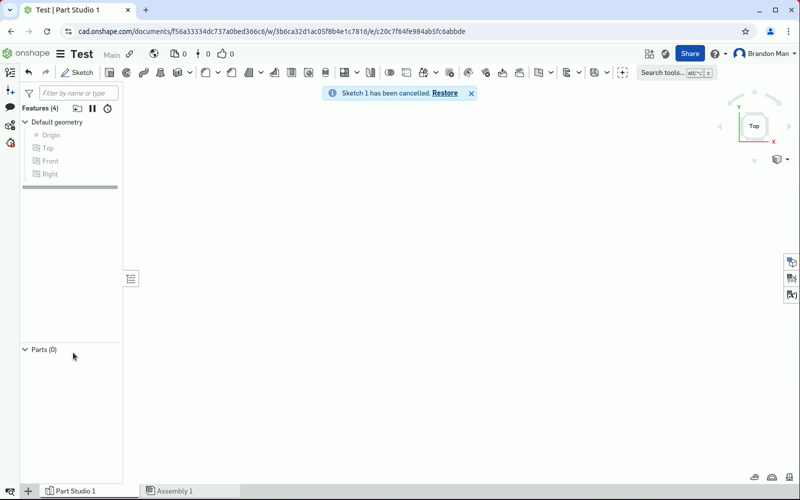
key(space)
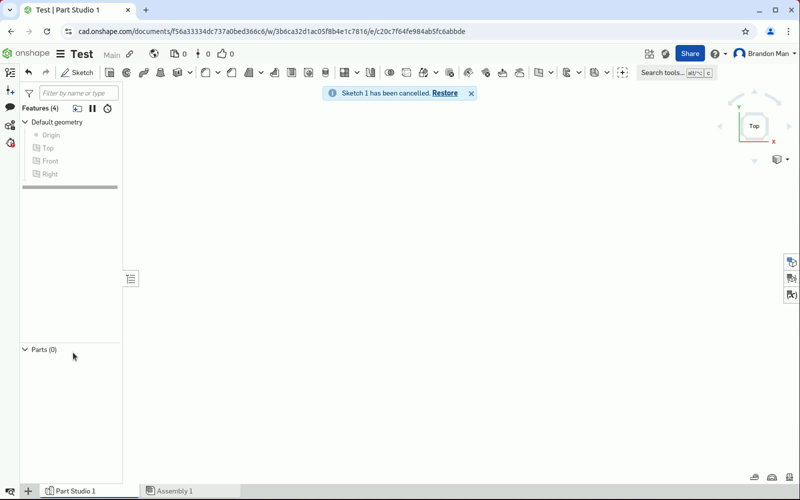
key_down(shift)
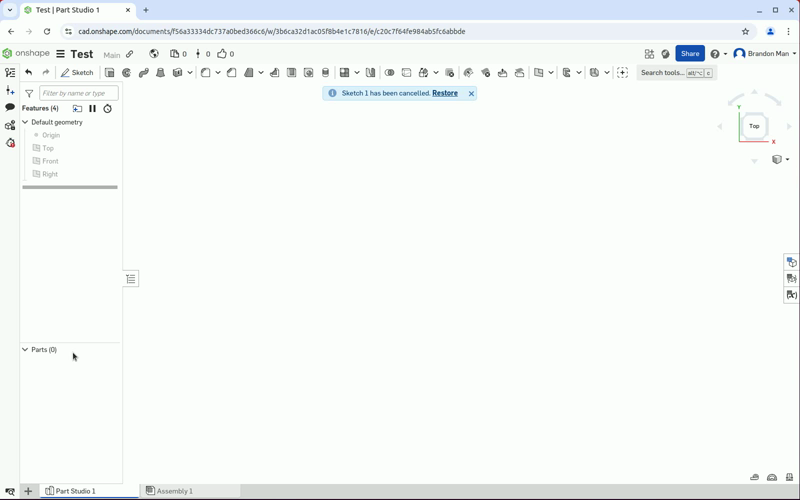
key(up)
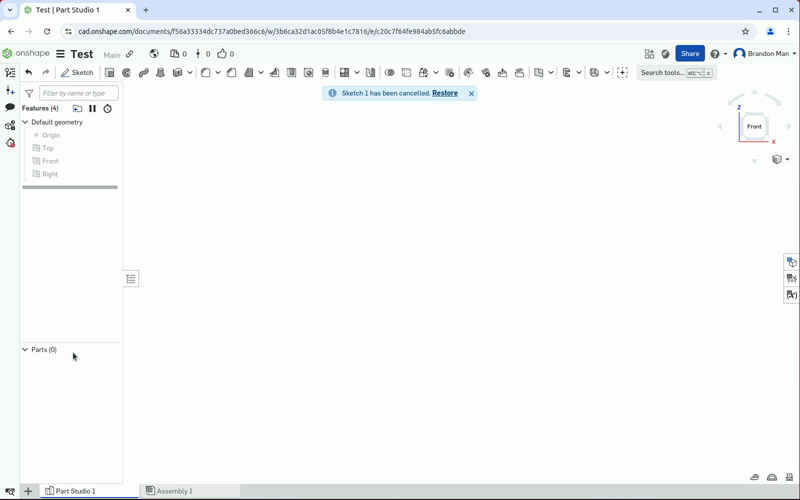
key_up(shift)
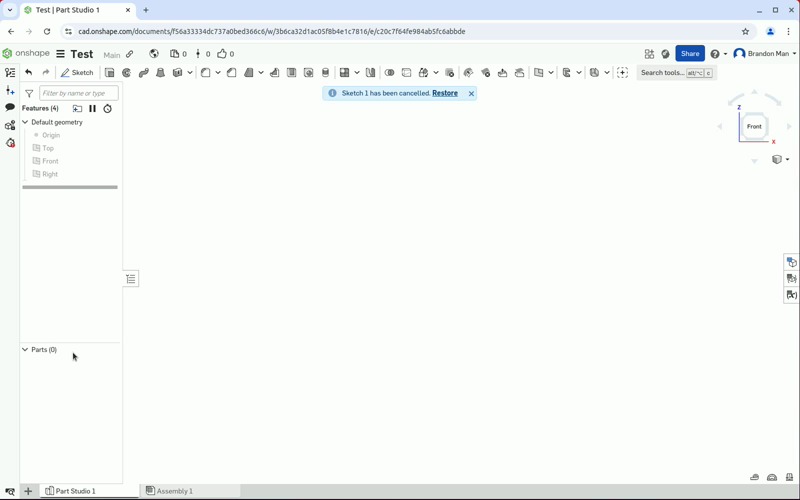
mouse_move(73, 352)
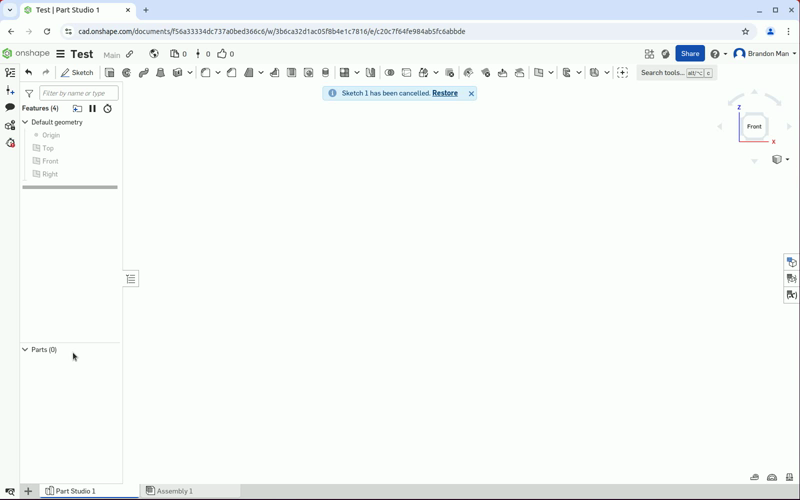
key(shift+y)
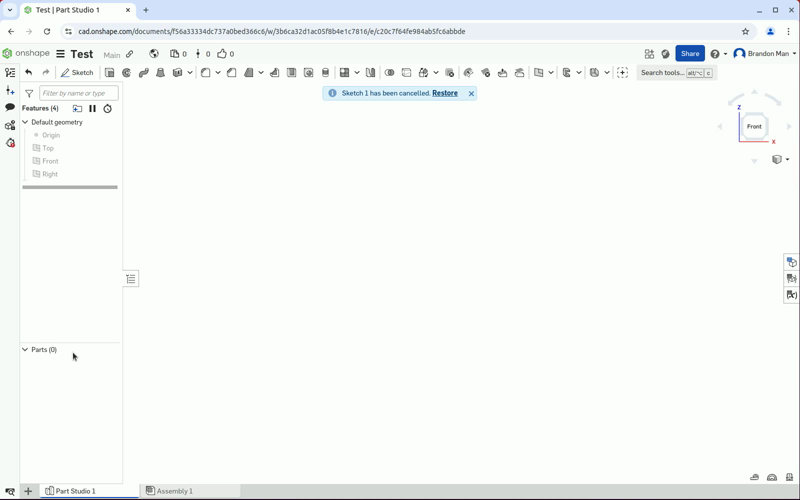
key(shift+s)
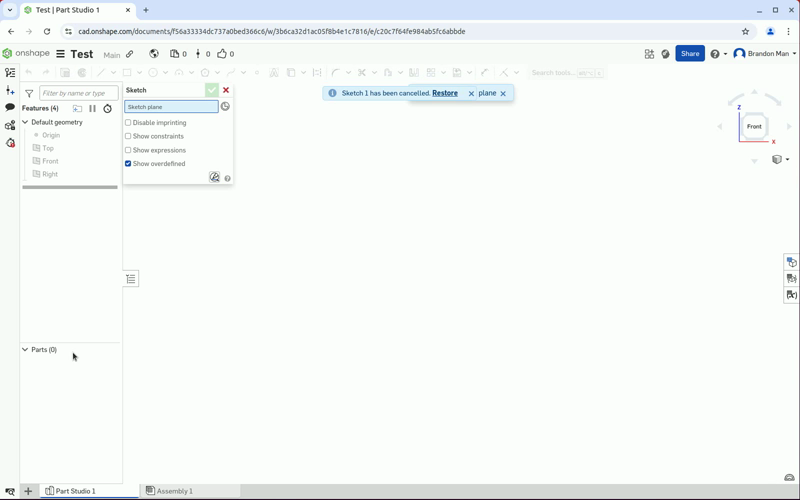
mouse_move(73, 163)
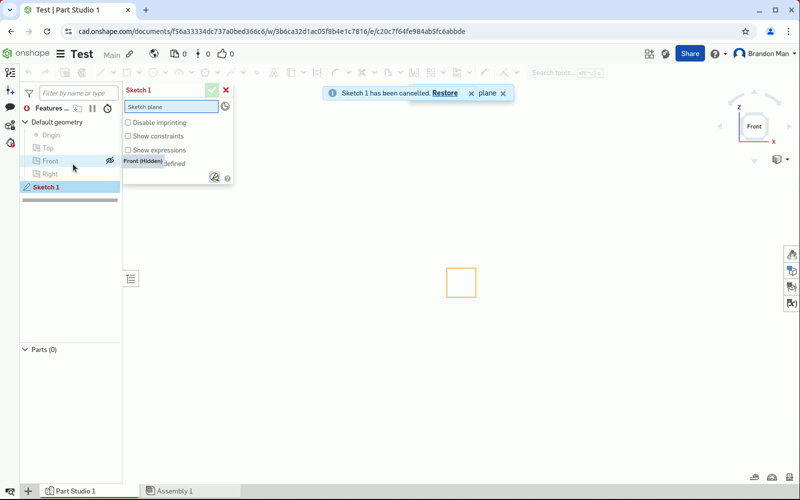
click(73, 163)
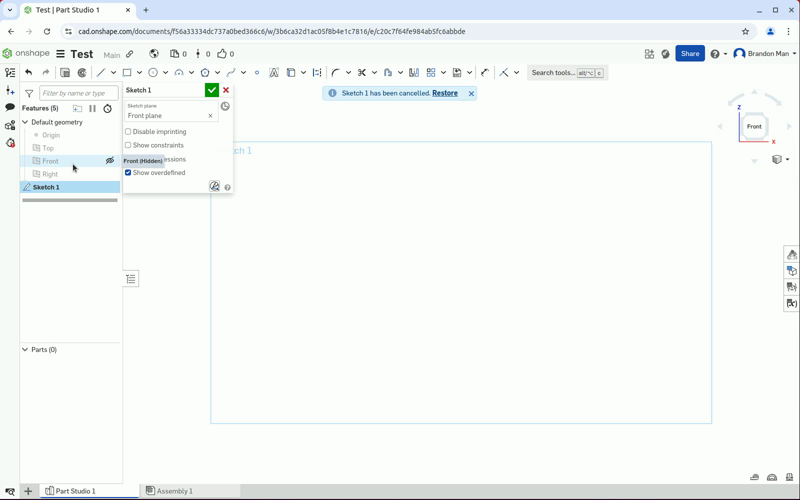
mouse_move(73, 352)
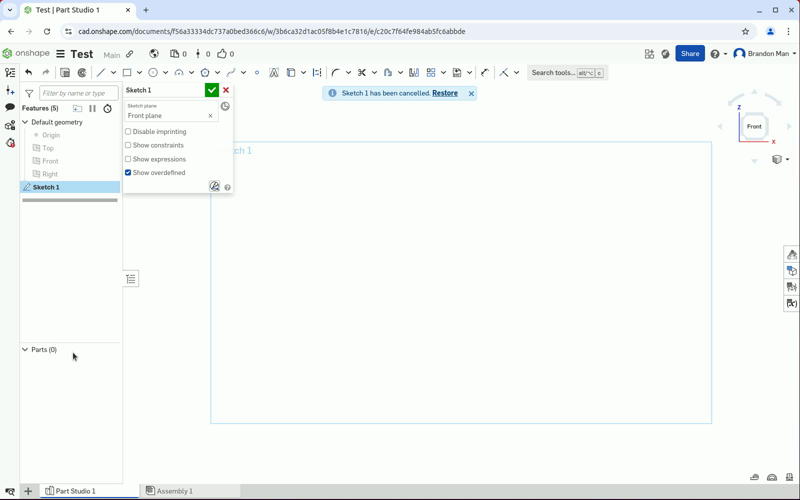
key(y)
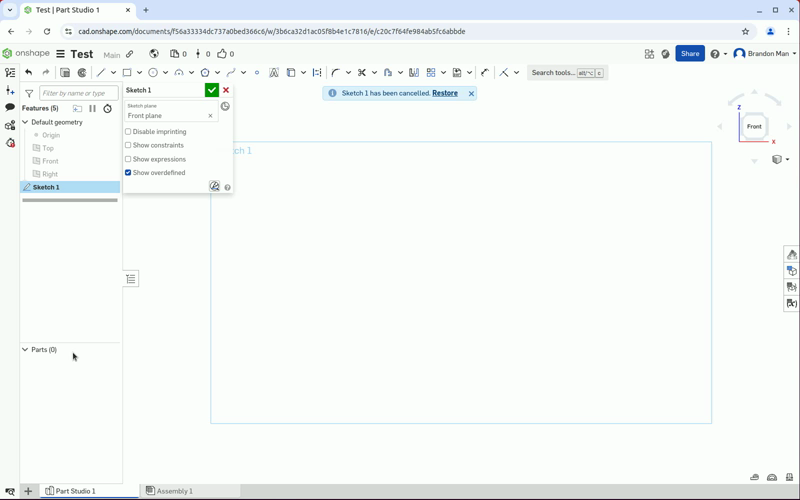
key(c)
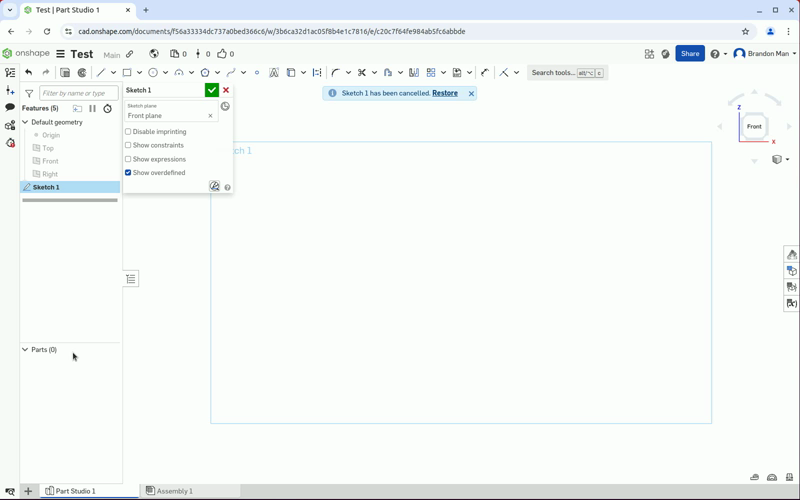
key_down(shift)
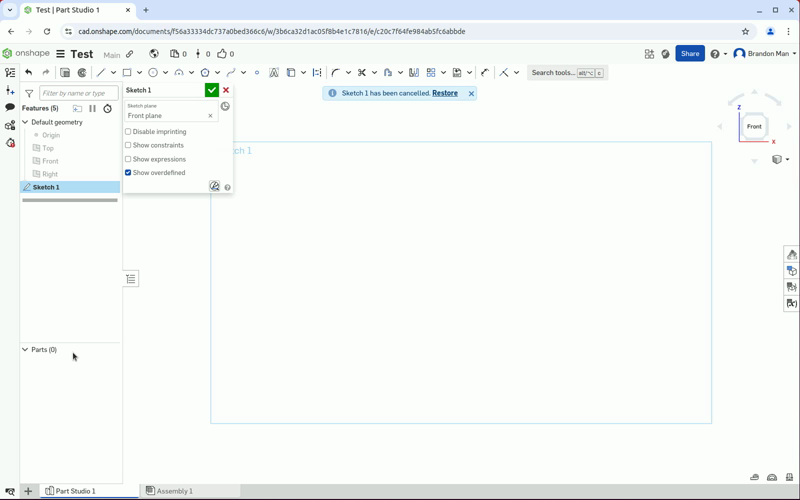
mouse_move(418, 282)
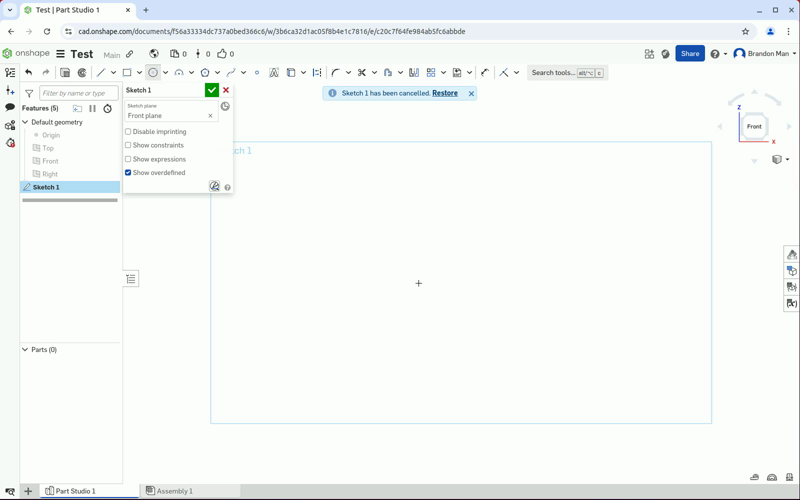
click(418, 282)
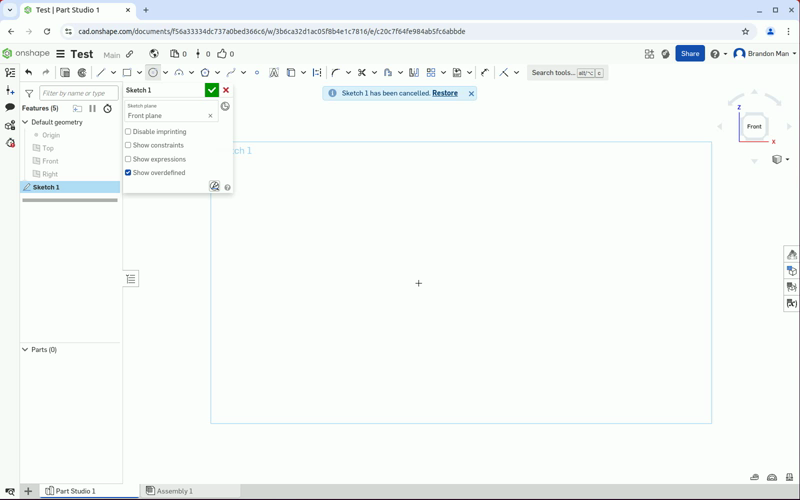
key_up(shift)
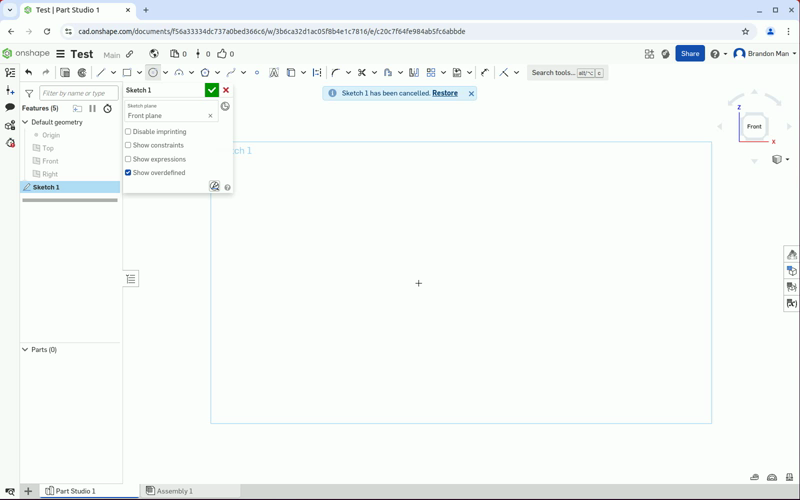
mouse_move(436, 282)
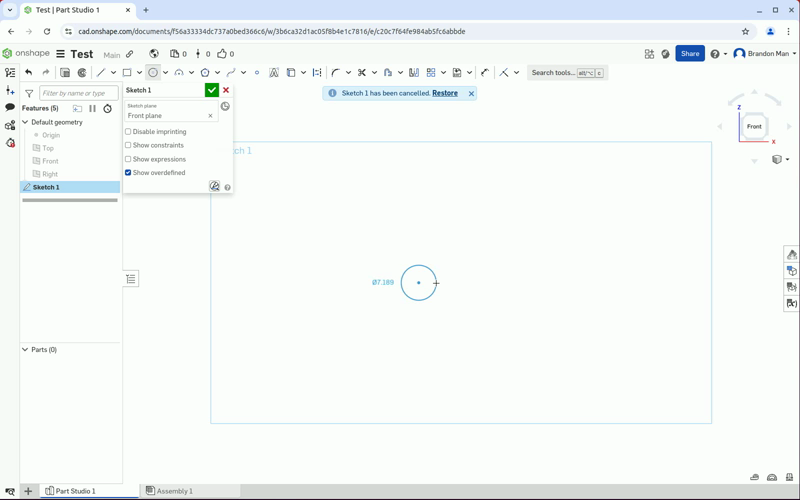
click(436, 282)
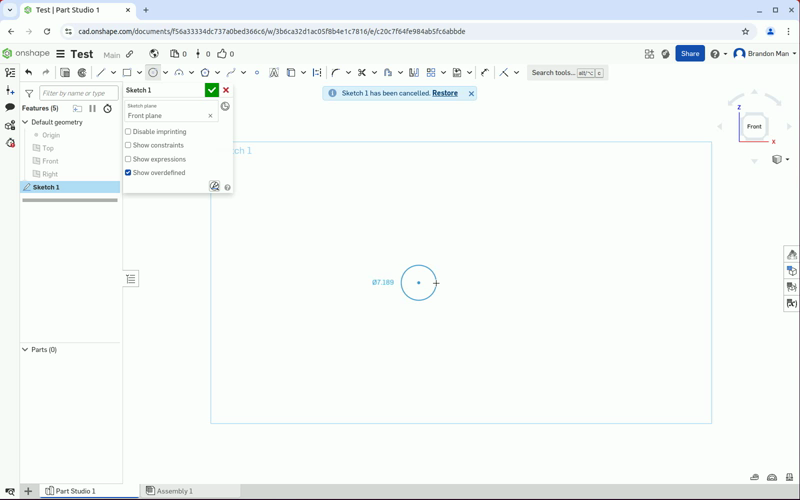
key(esc)
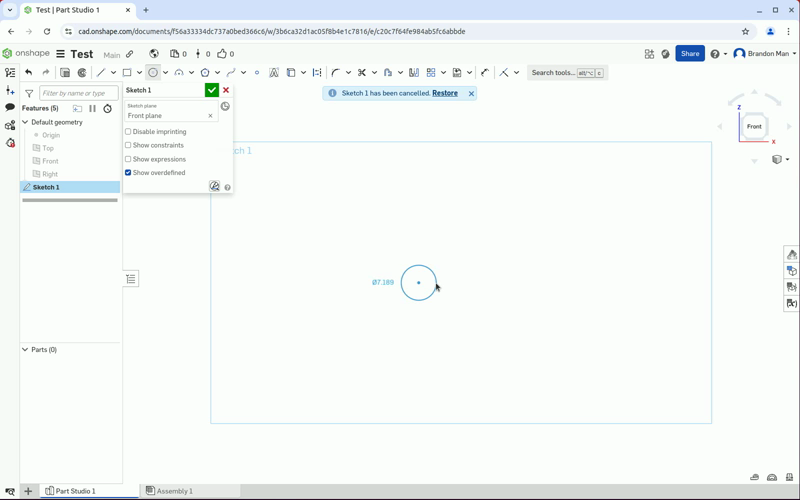
mouse_move(403, 287)
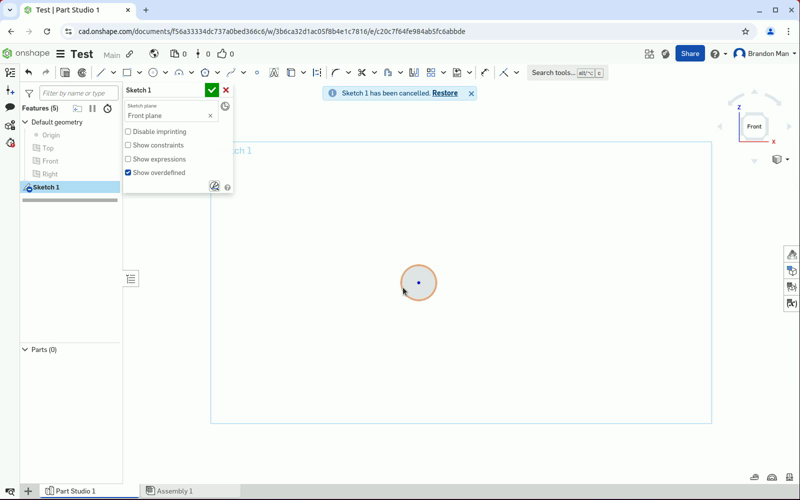
scroll(6)
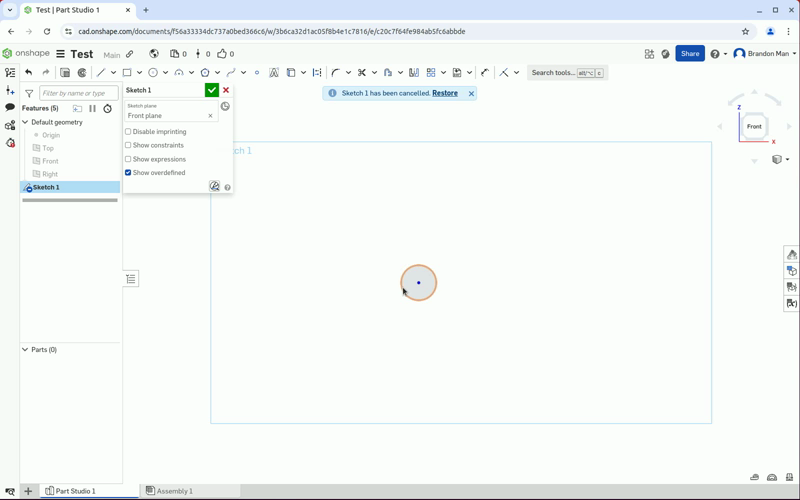
scroll(6)
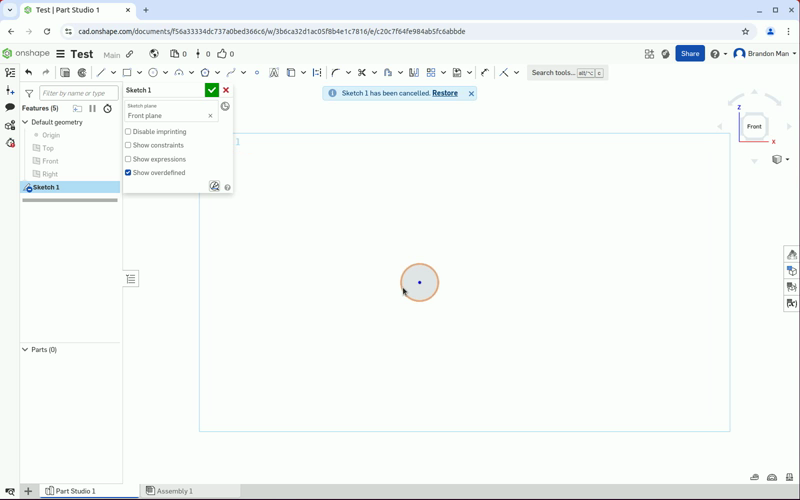
scroll(6)
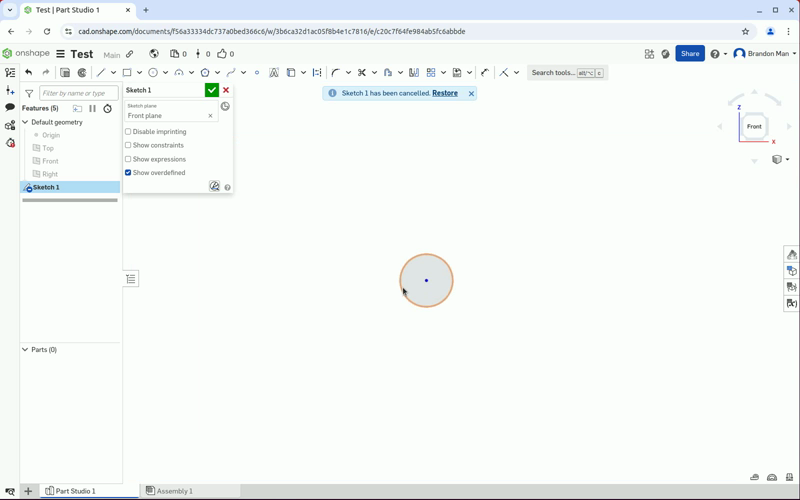
scroll(6)
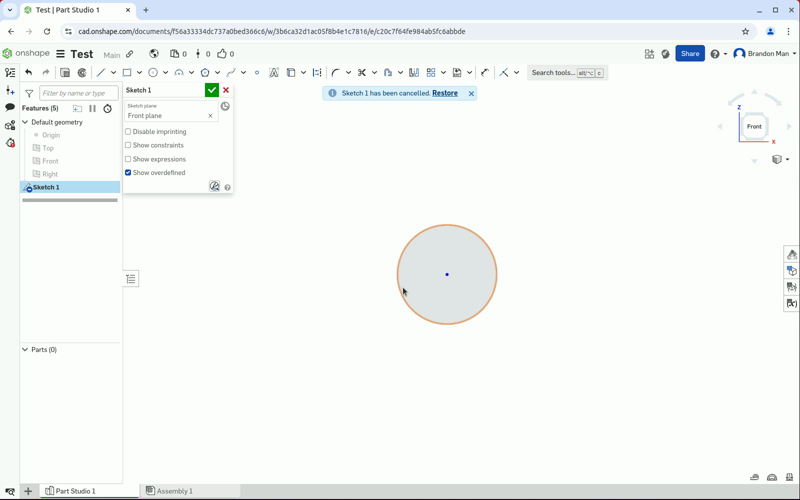
scroll(6)
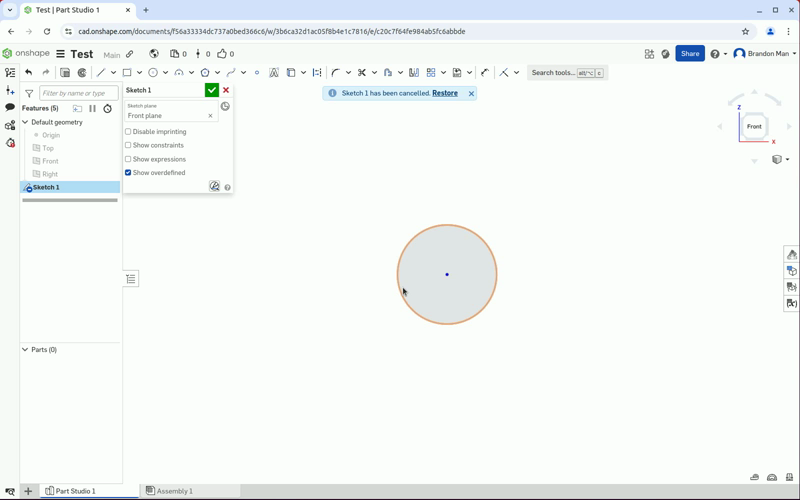
scroll(6)
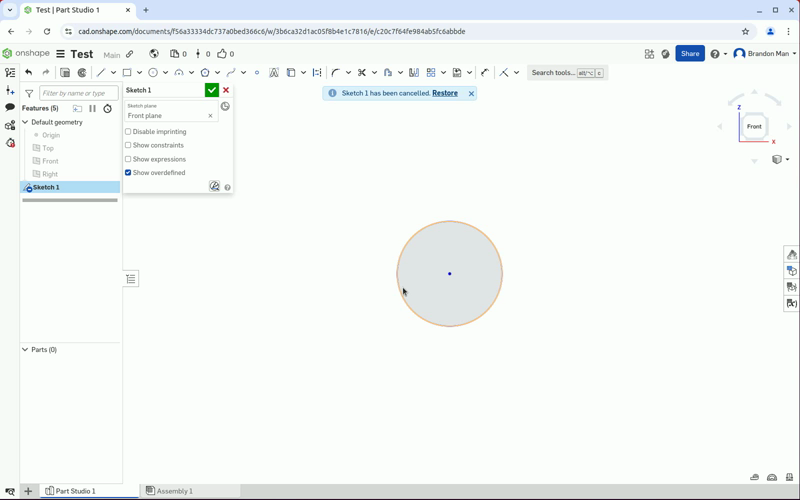
scroll(6)
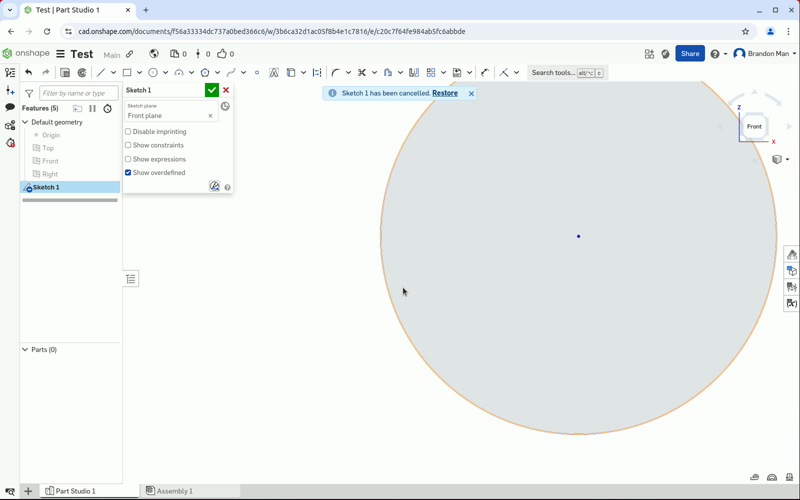
click(403, 287)
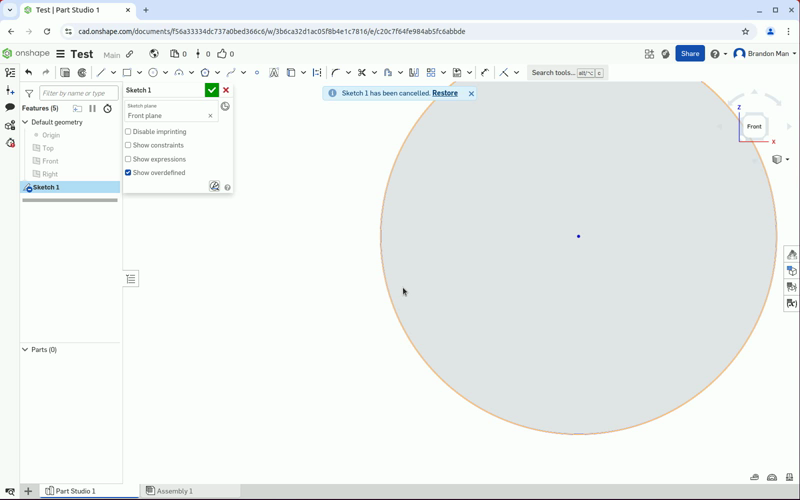
scroll(-6)
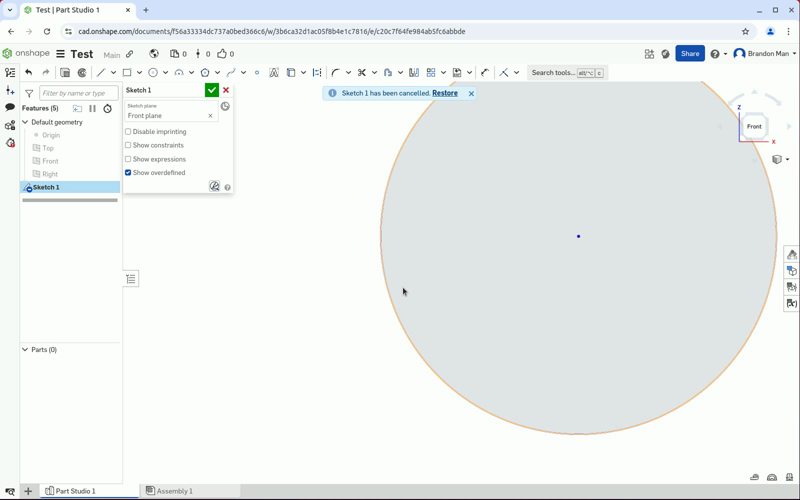
scroll(-6)
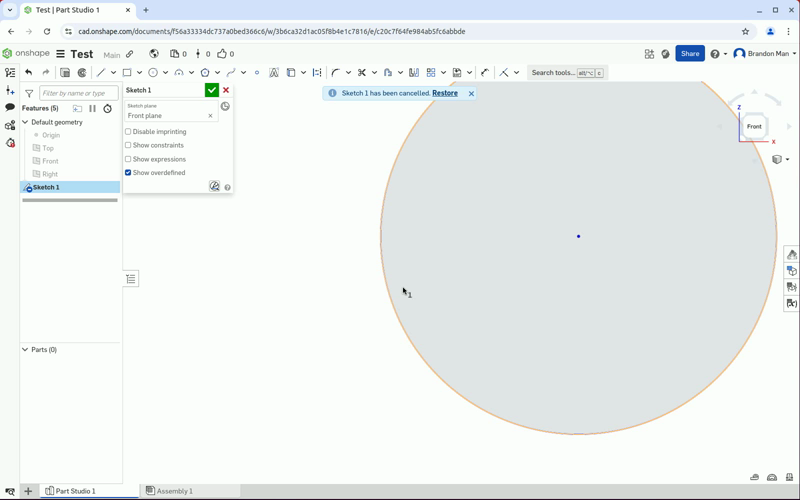
scroll(-6)
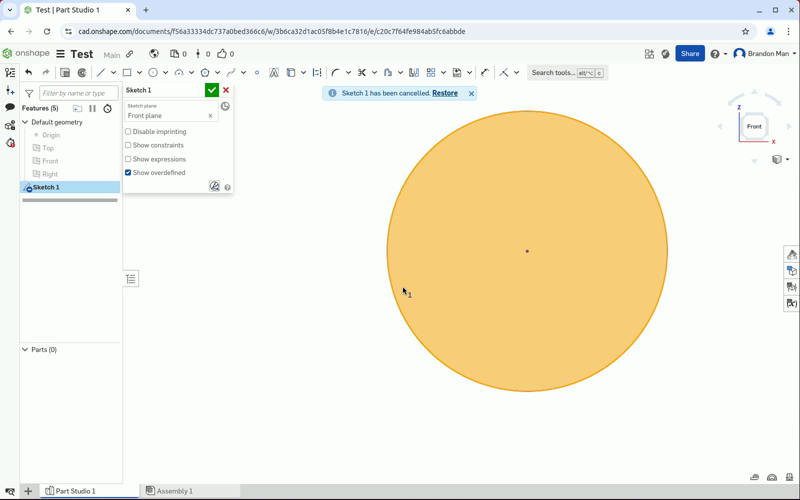
scroll(-6)
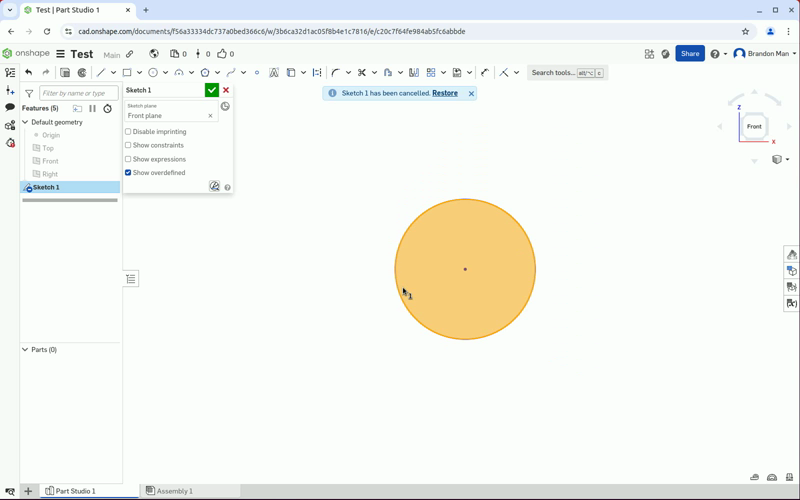
scroll(-6)
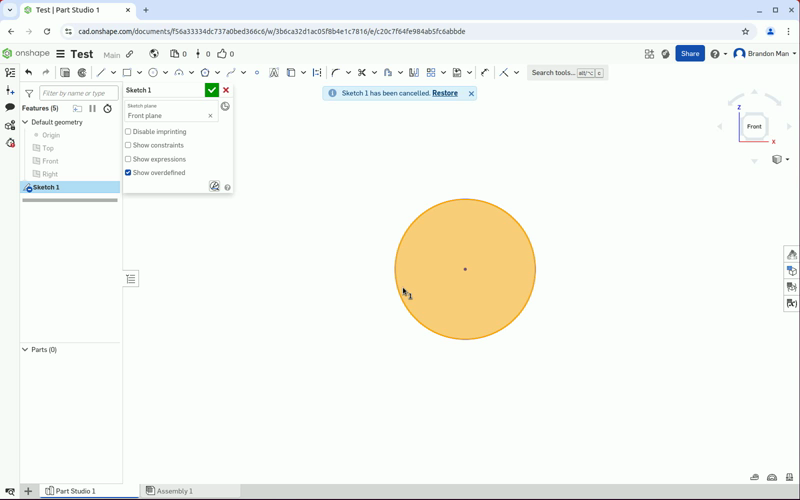
scroll(-6)
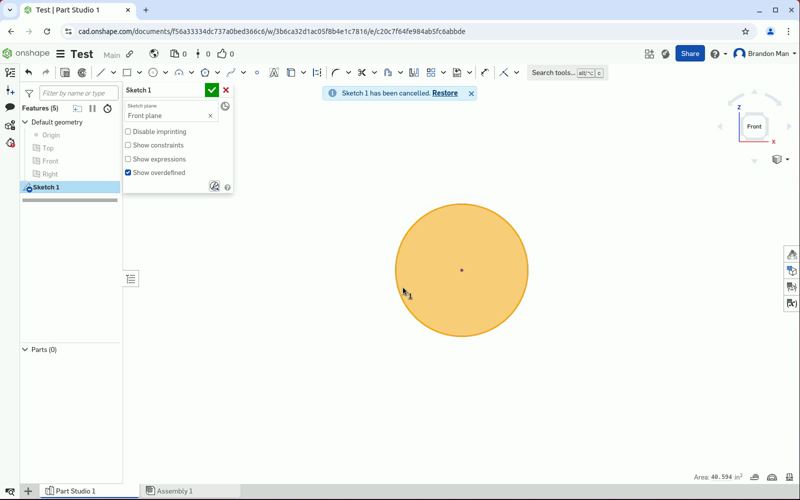
scroll(-6)
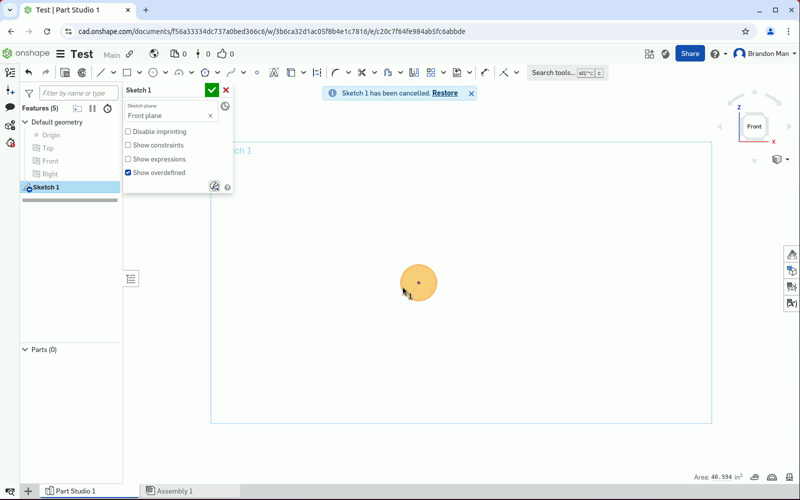
mouse_move(73, 352)
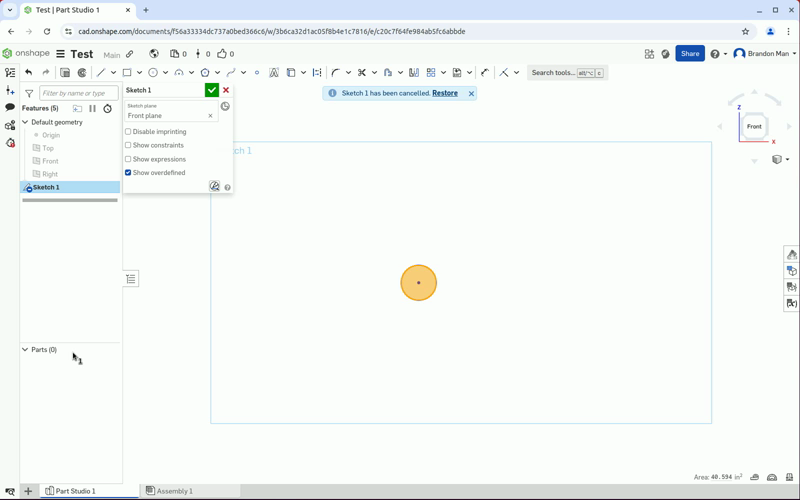
key(shift+y)
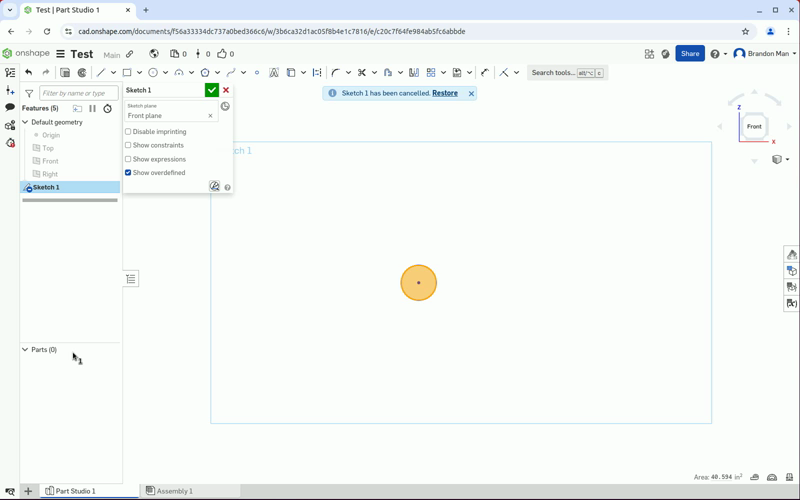
key(shift+e)
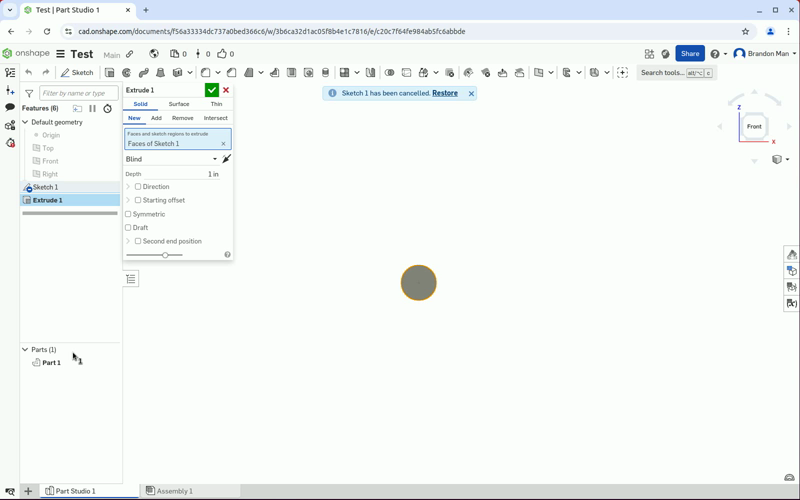
mouse_move(143, 106)
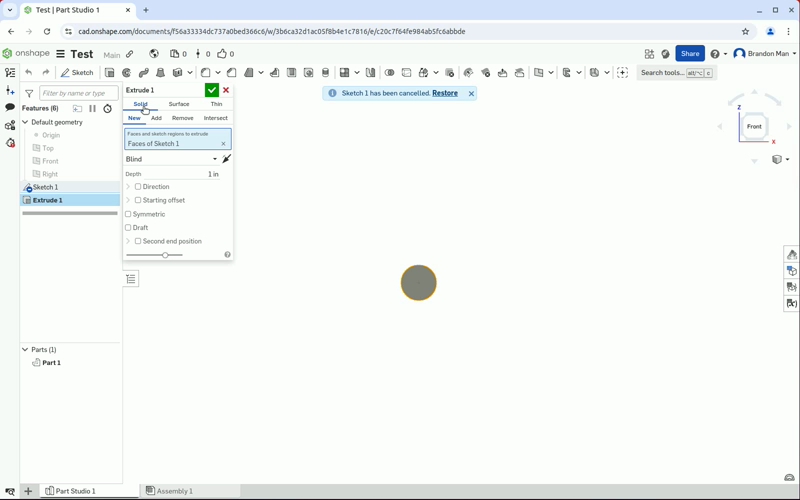
click(143, 106)
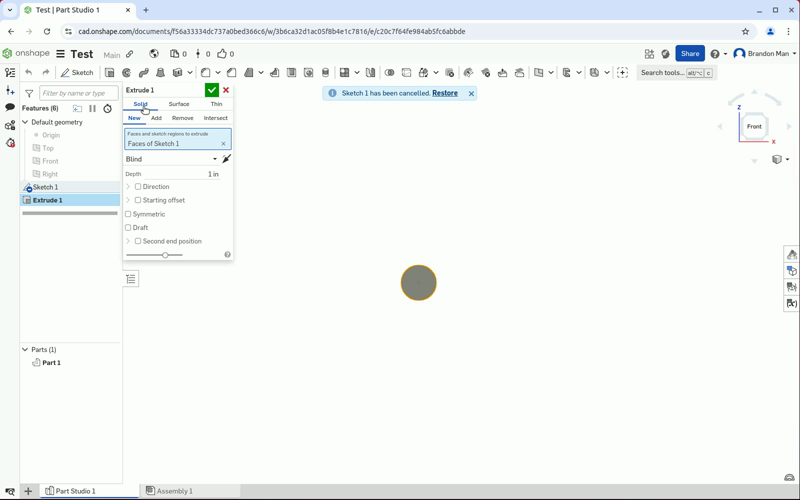
mouse_move(137, 120)
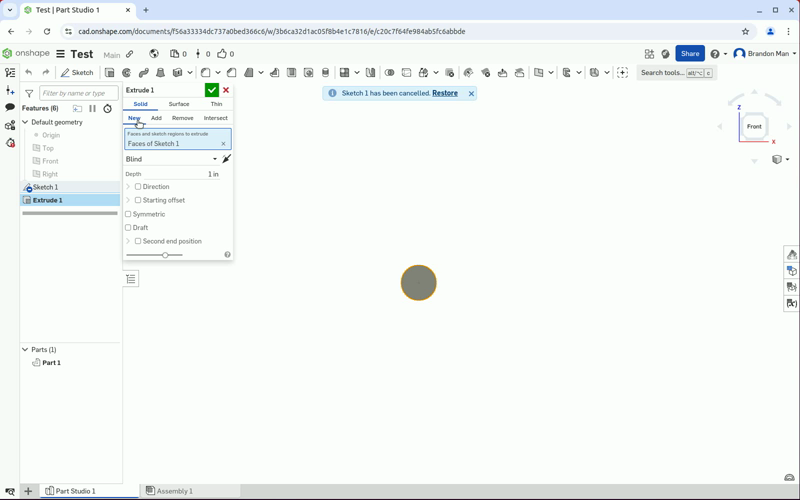
click(137, 120)
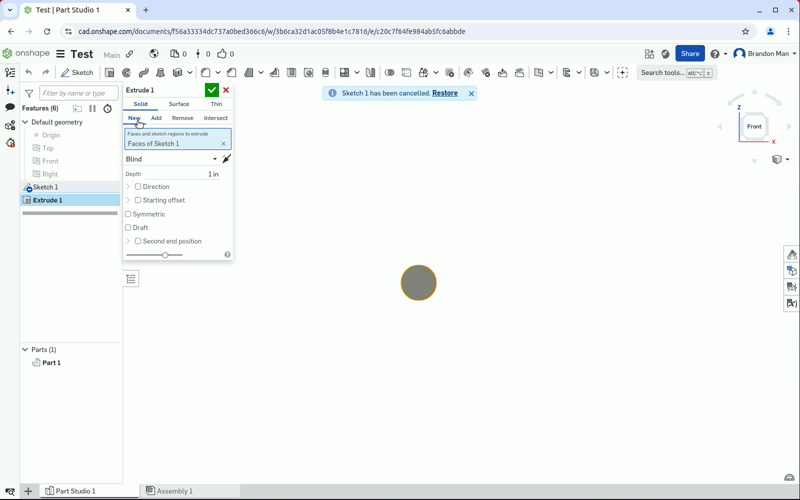
key(tab, 4)
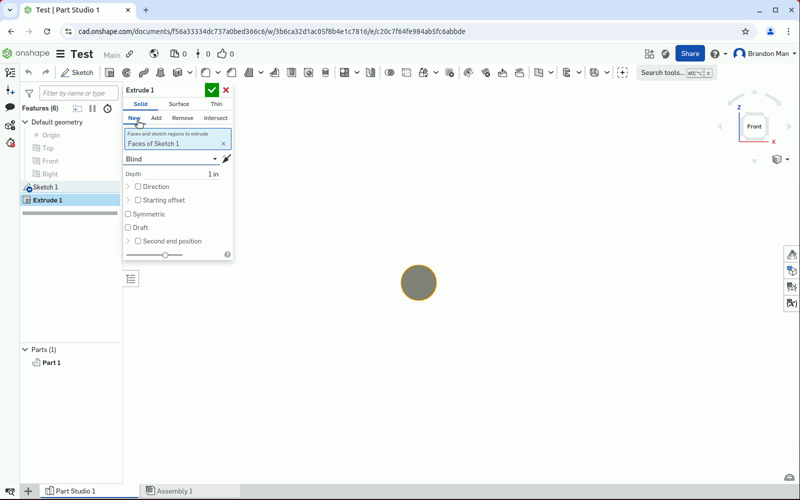
text(46.216)
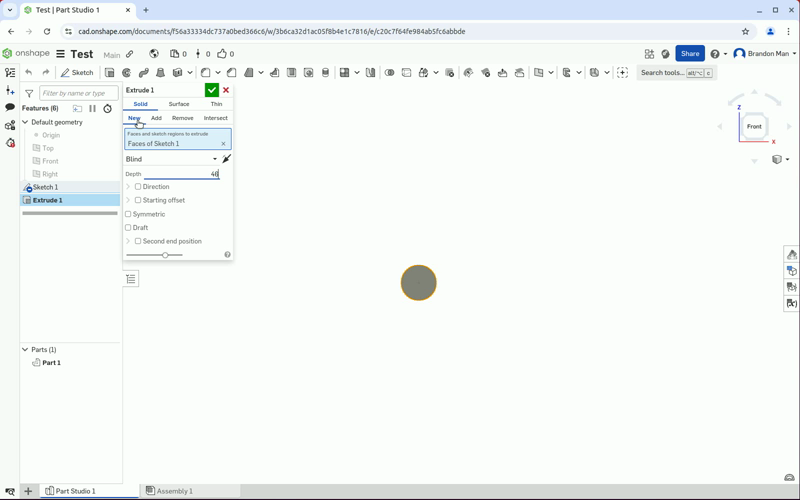
key(tab, 3)
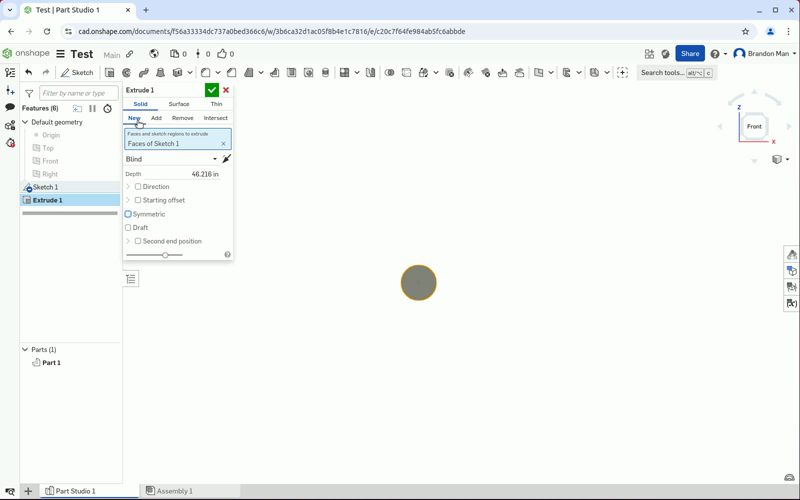
key(space)
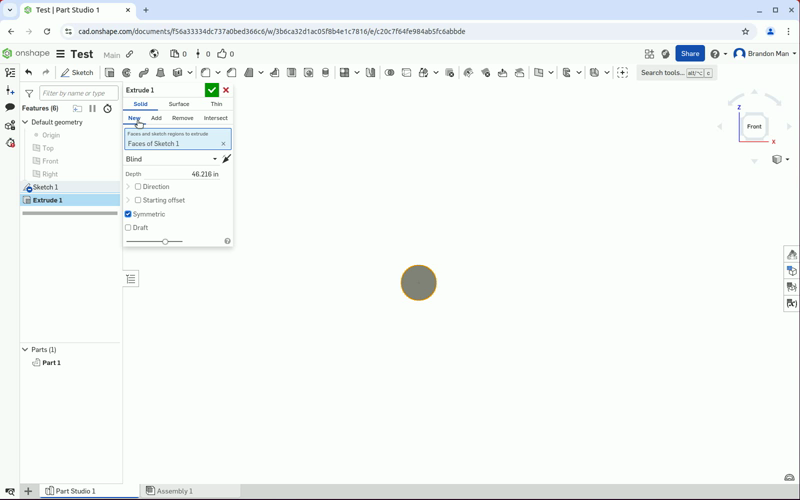
key(enter)
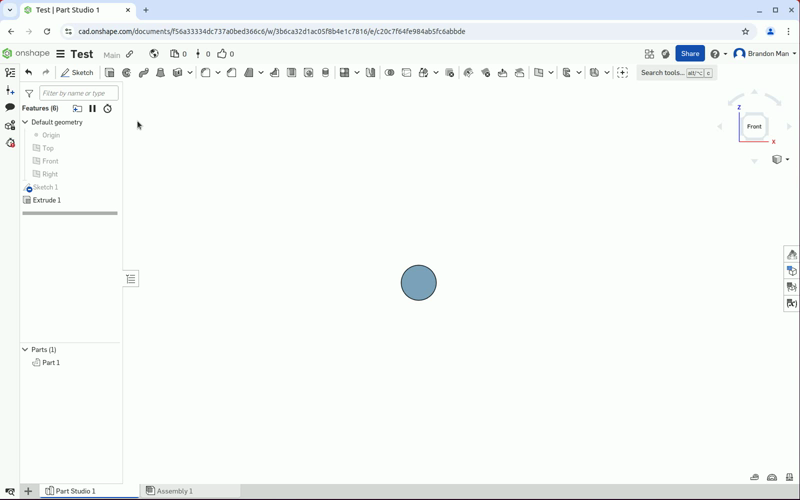
key(shift+h)
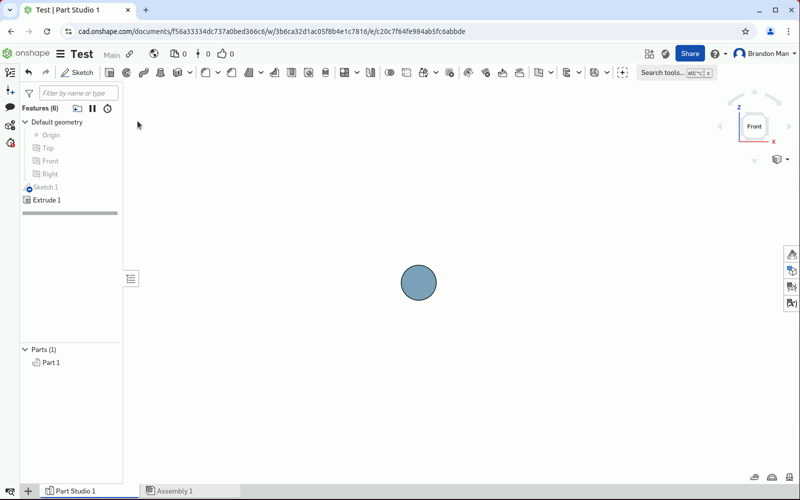
key(shift+h)
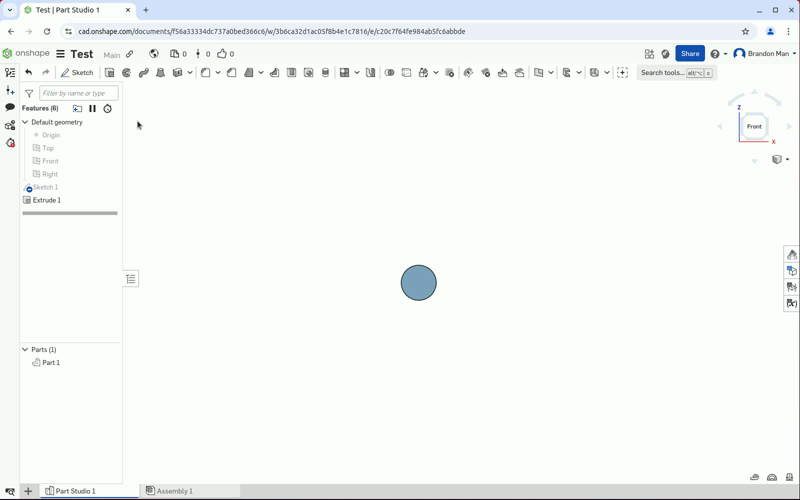
mouse_move(73, 189)
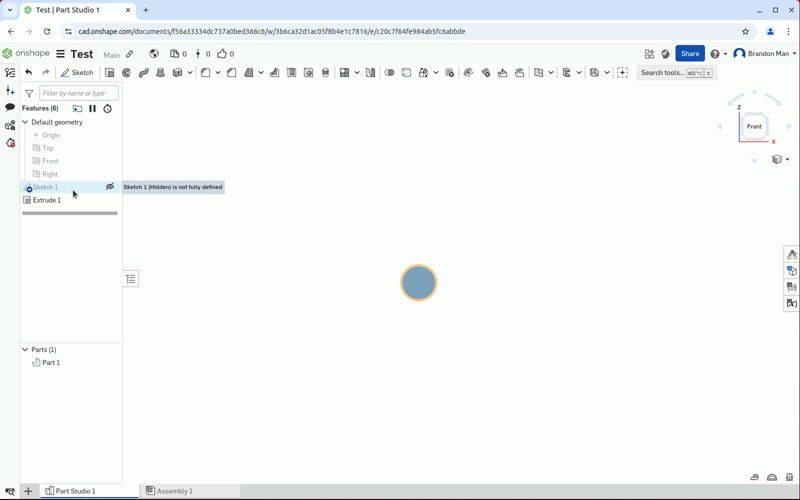
click(73, 189)
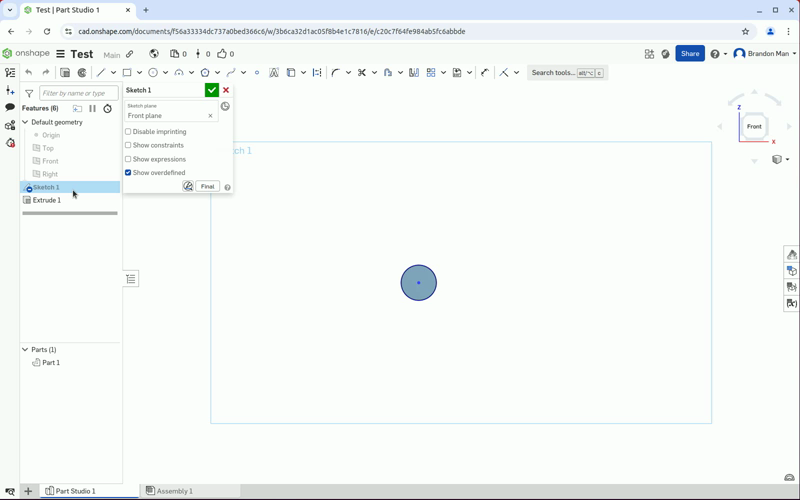
mouse_move(229, 92)
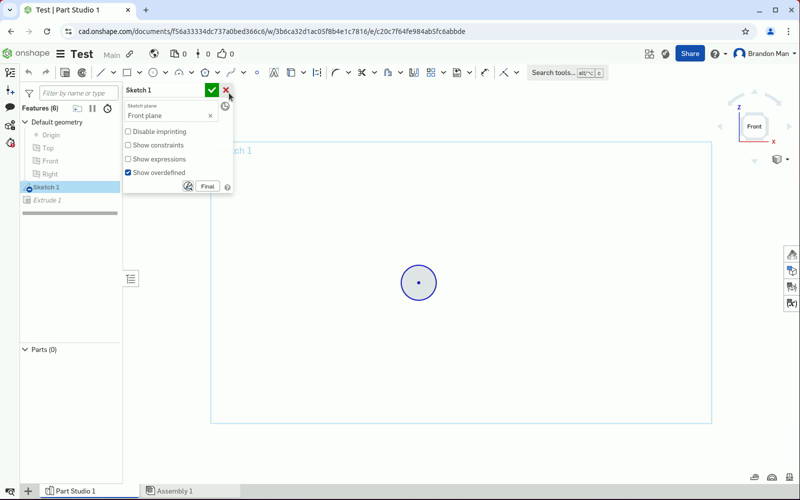
click(229, 92)
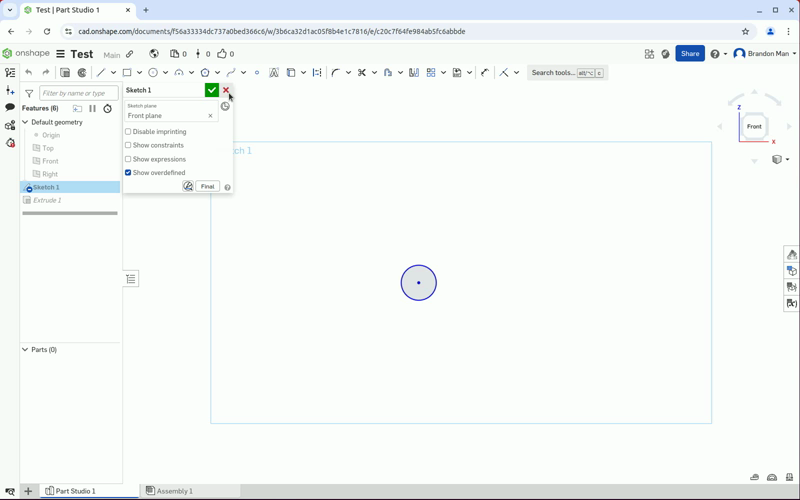
key(shift+s)
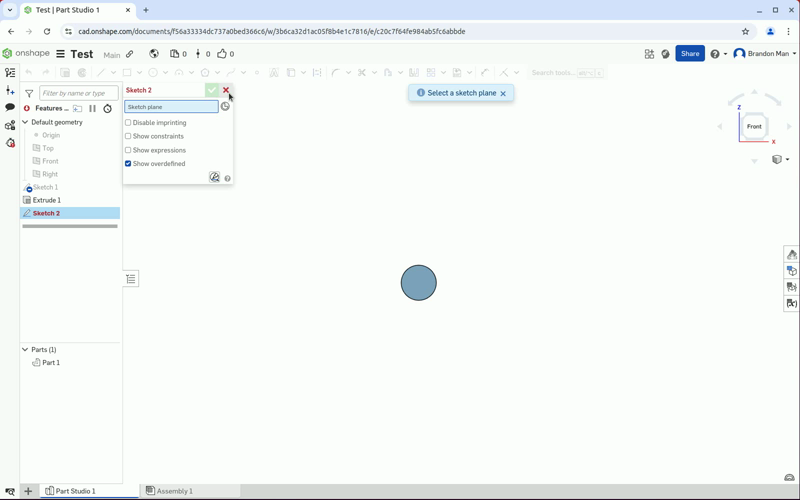
mouse_move(73, 163)
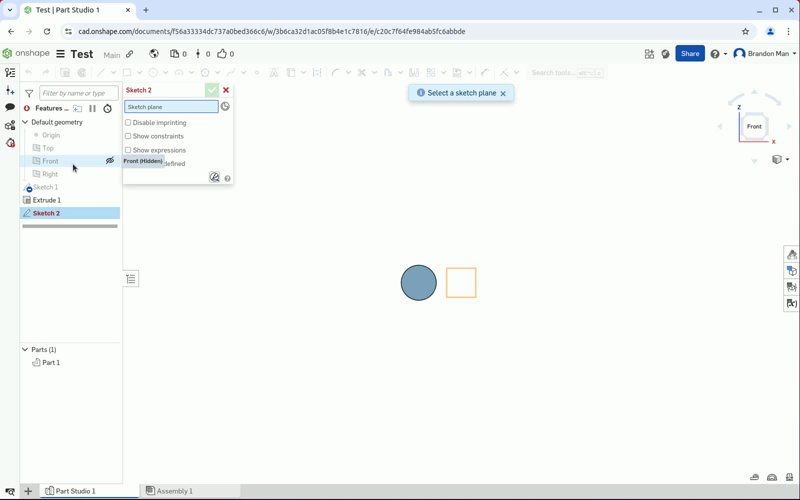
click(73, 163)
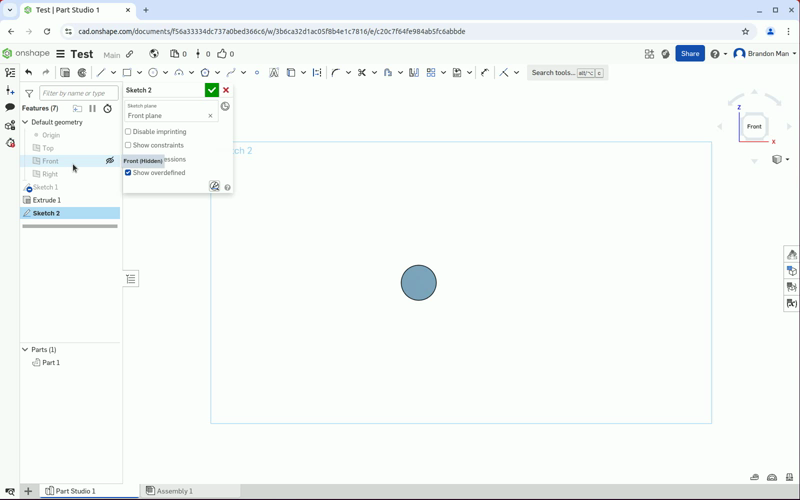
mouse_move(73, 352)
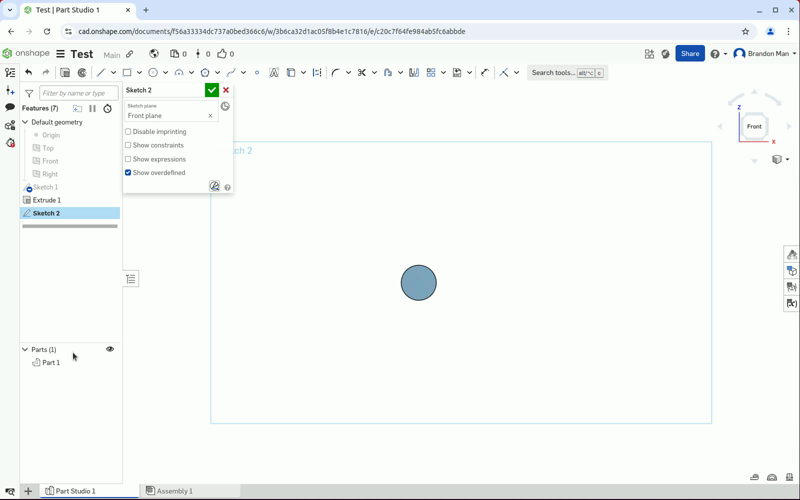
key(y)
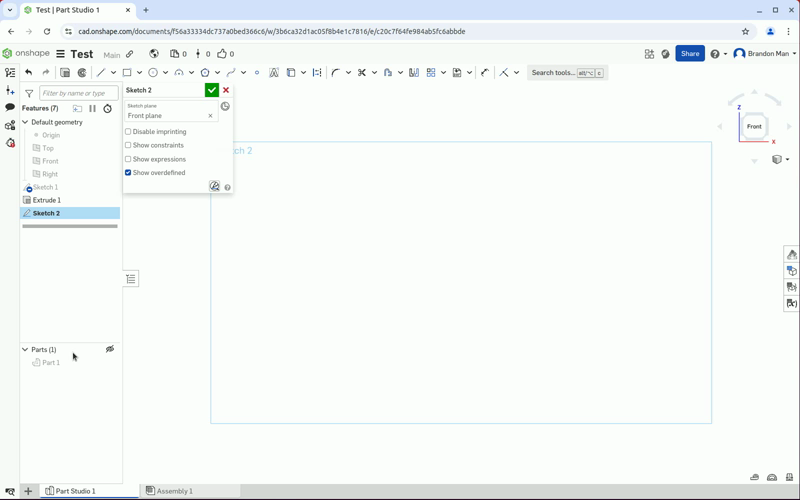
key(c)
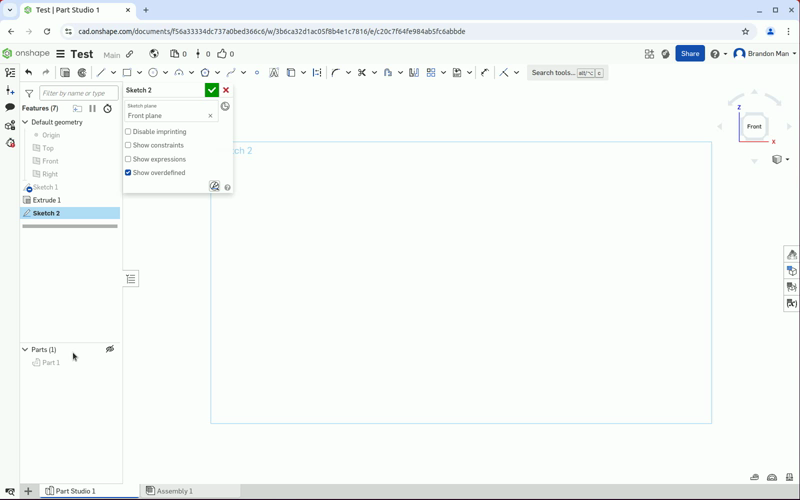
key_down(shift)
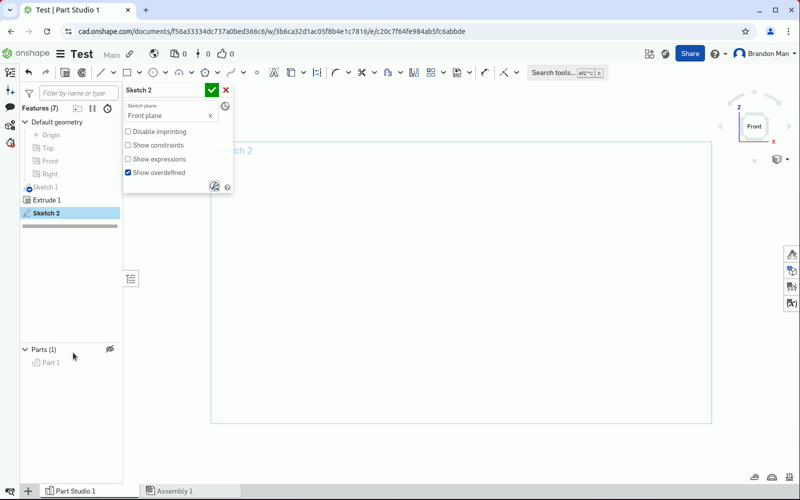
mouse_move(486, 282)
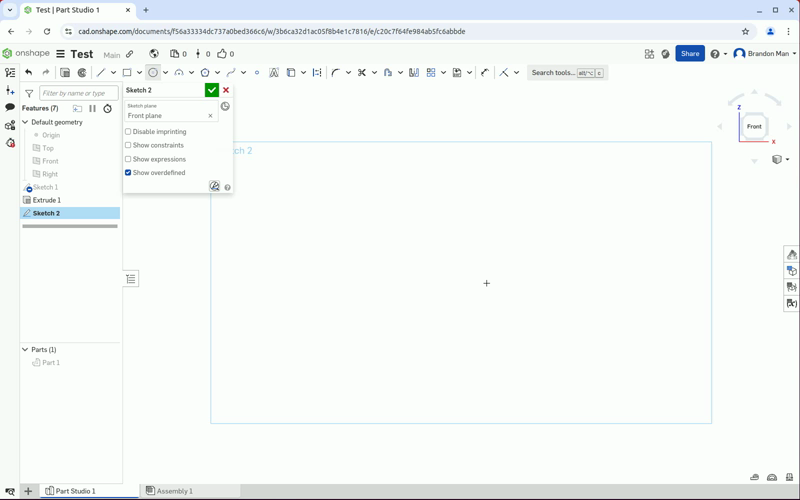
click(486, 282)
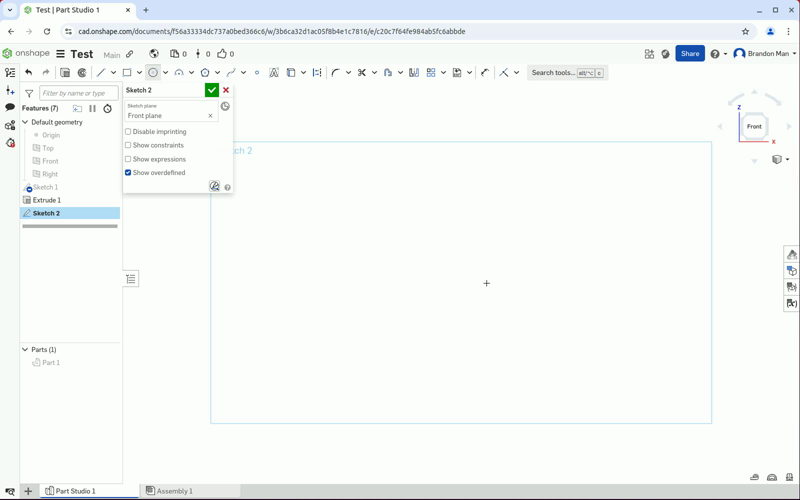
key_up(shift)
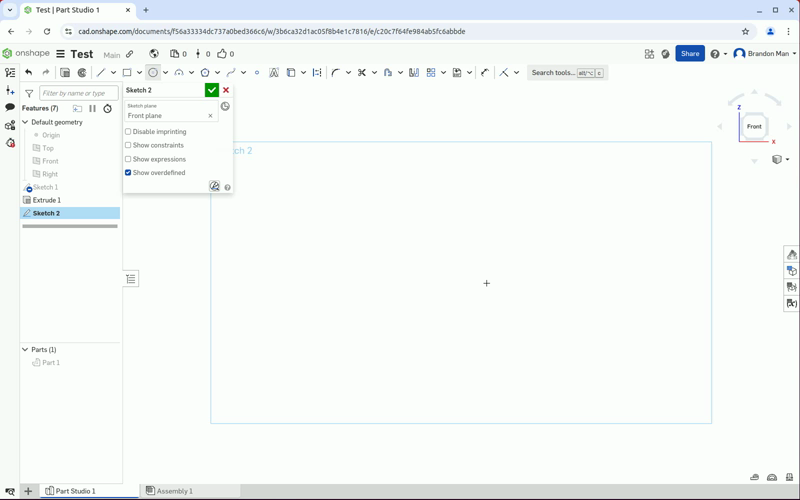
mouse_move(503, 282)
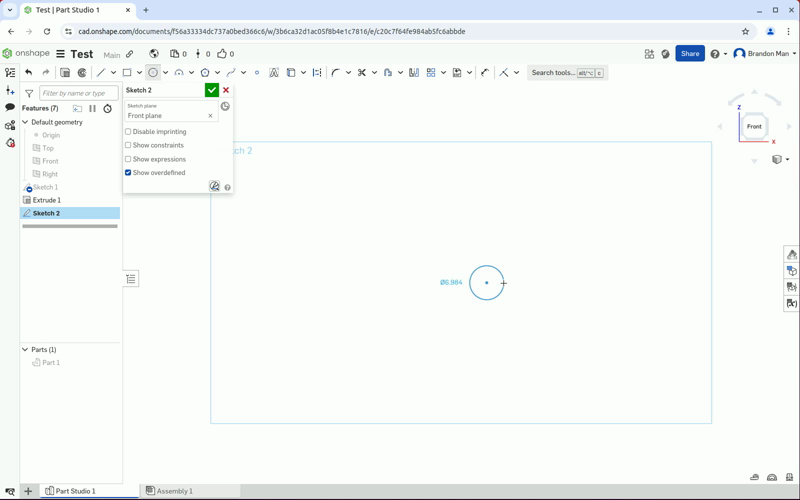
click(503, 282)
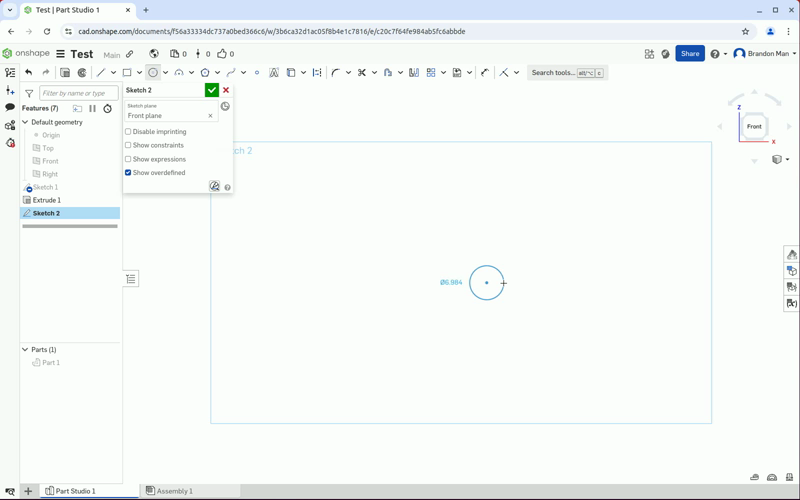
key(esc)
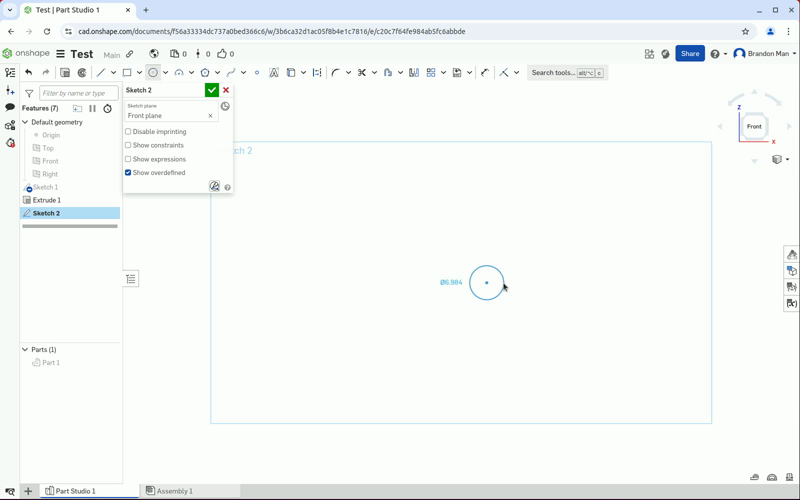
mouse_move(498, 287)
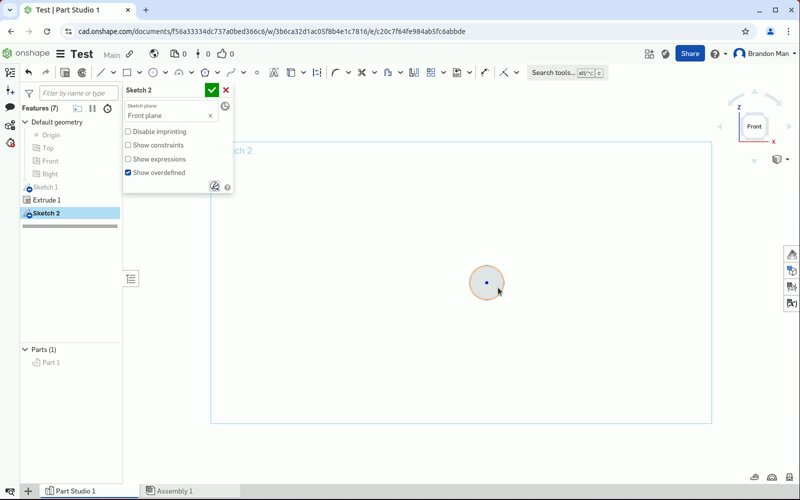
scroll(6)
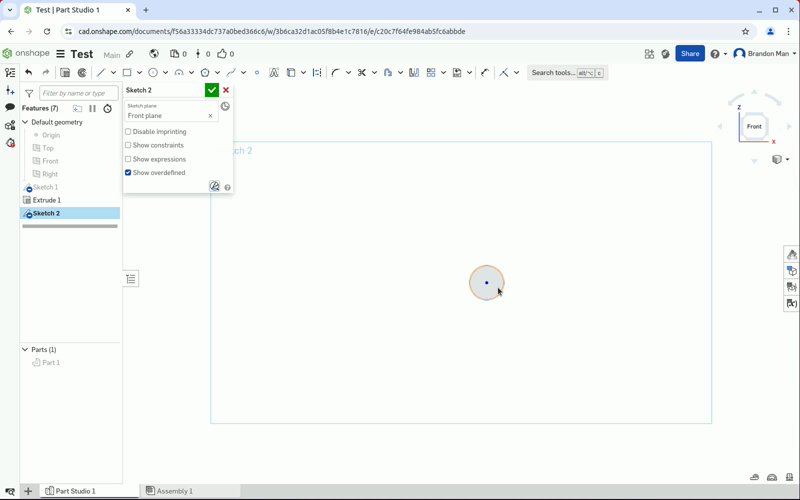
scroll(6)
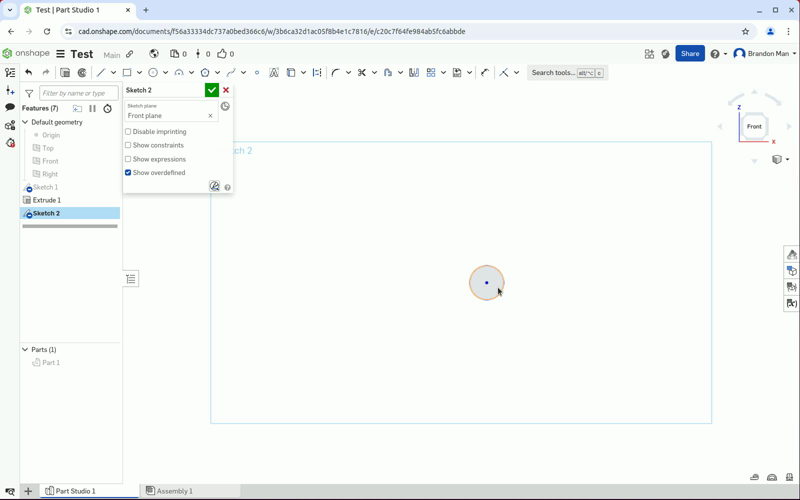
scroll(6)
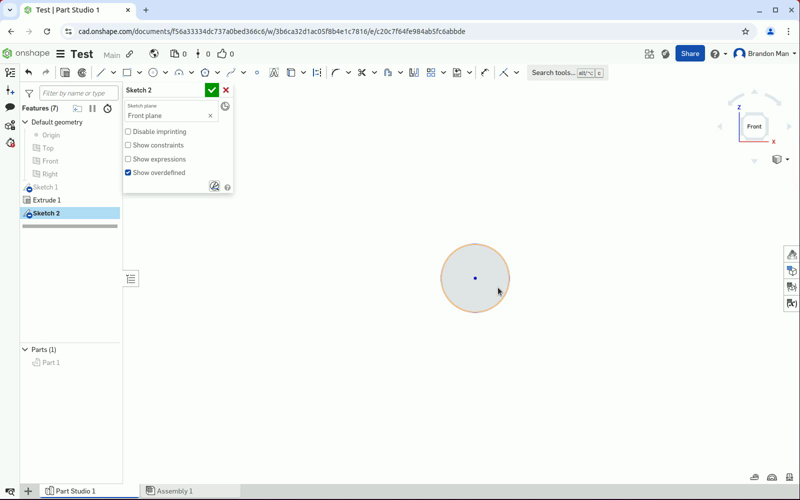
scroll(6)
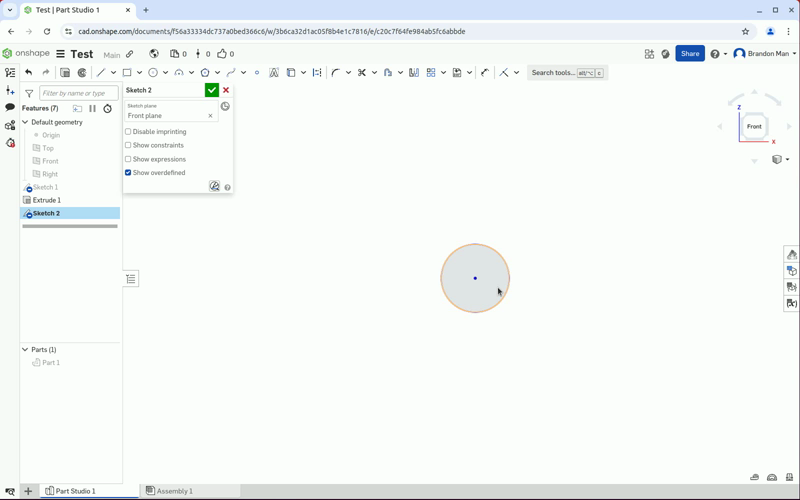
scroll(6)
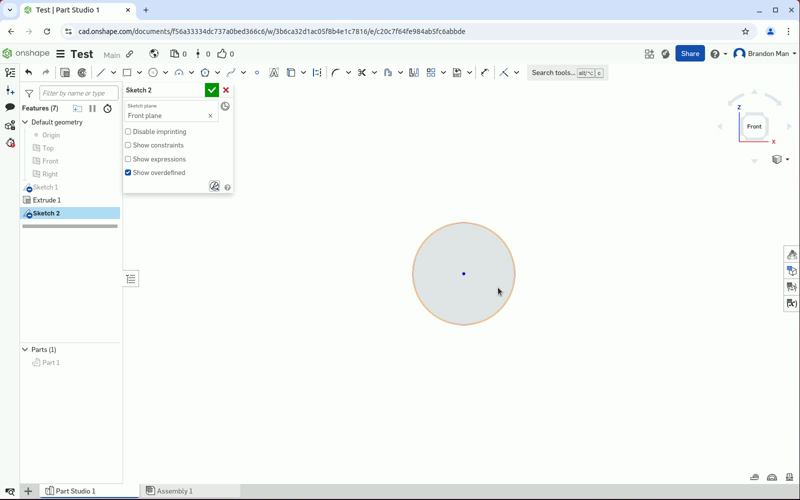
scroll(6)
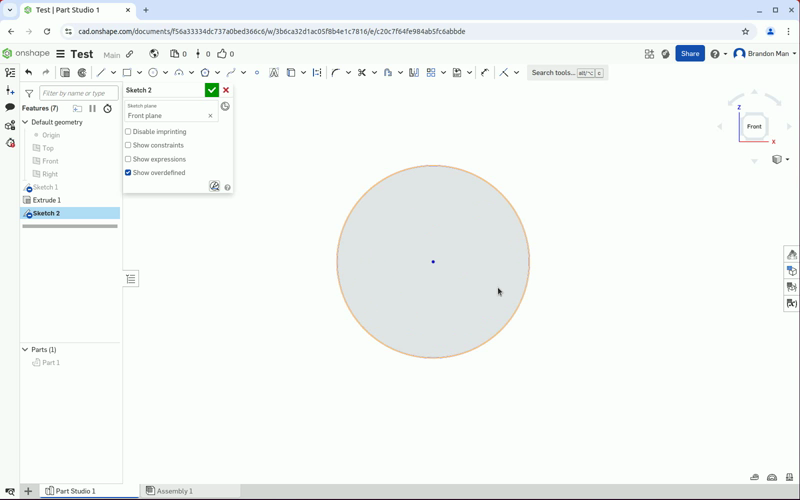
scroll(6)
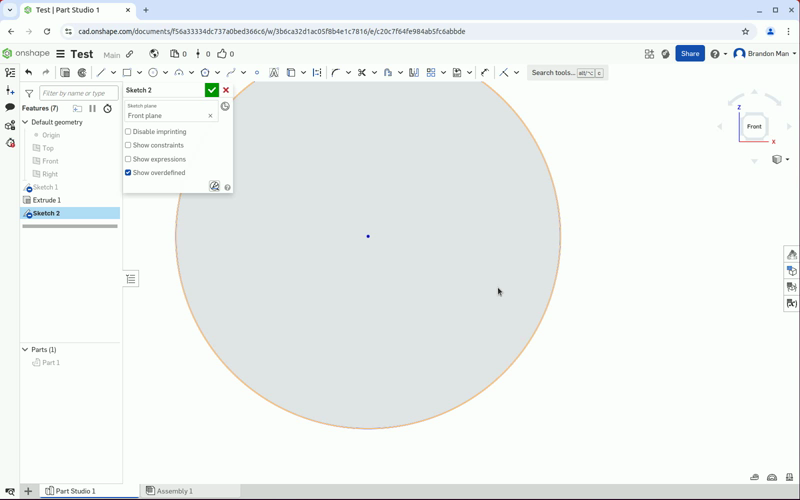
click(498, 287)
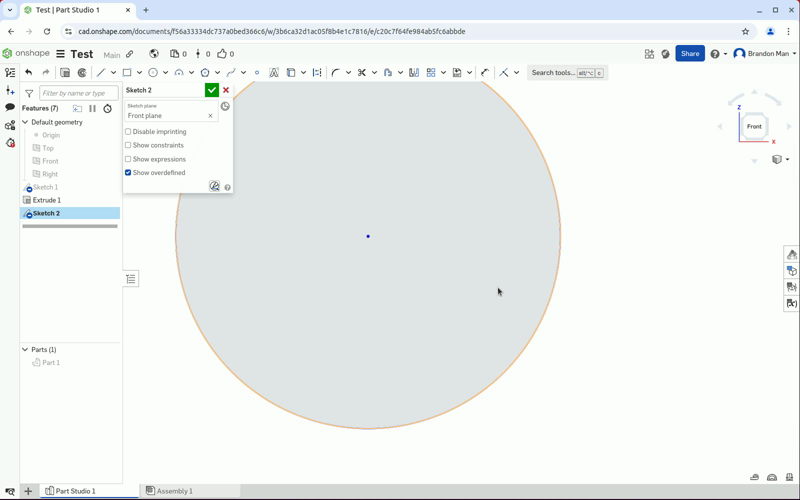
scroll(-6)
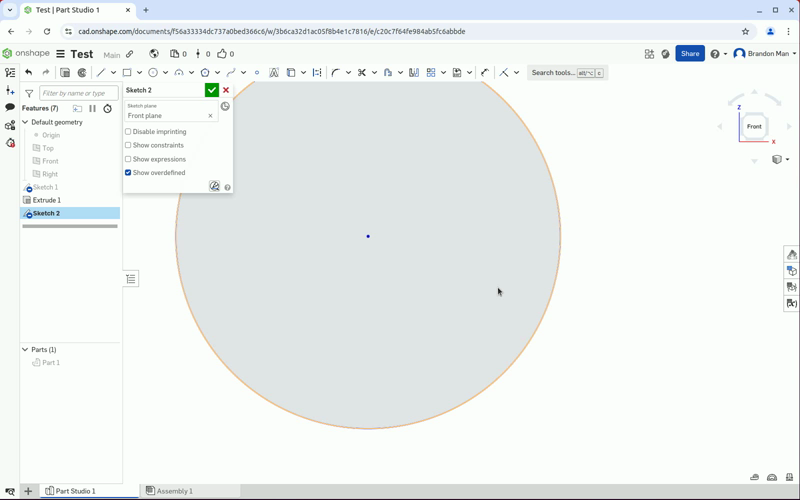
scroll(-6)
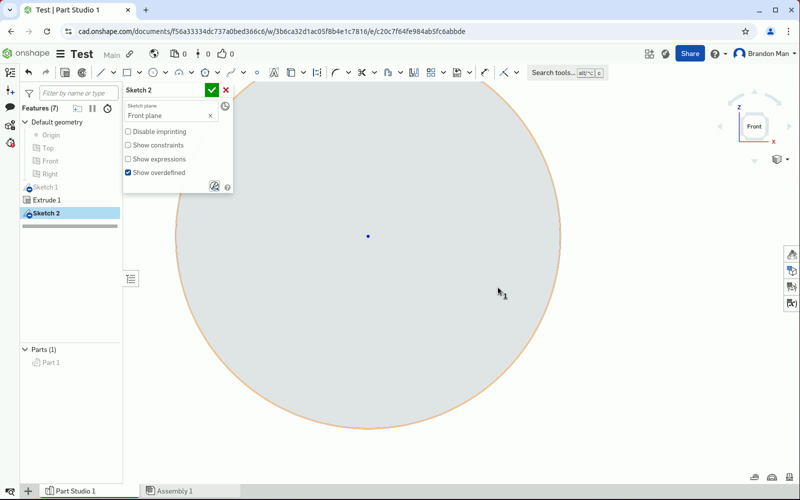
scroll(-6)
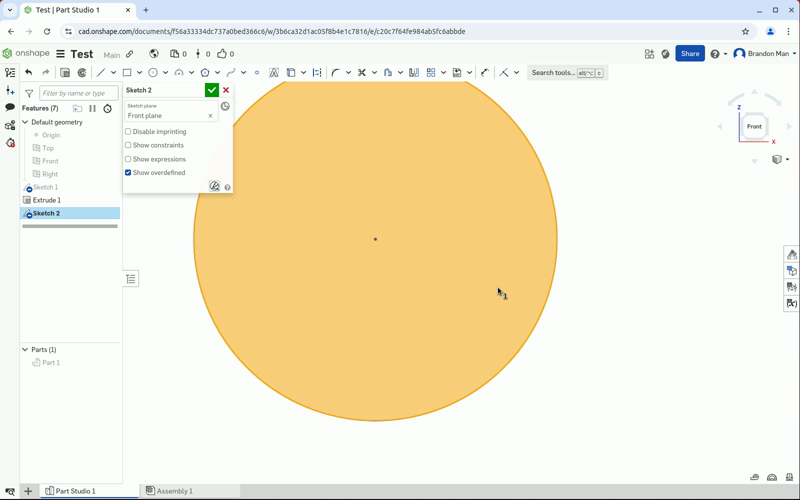
scroll(-6)
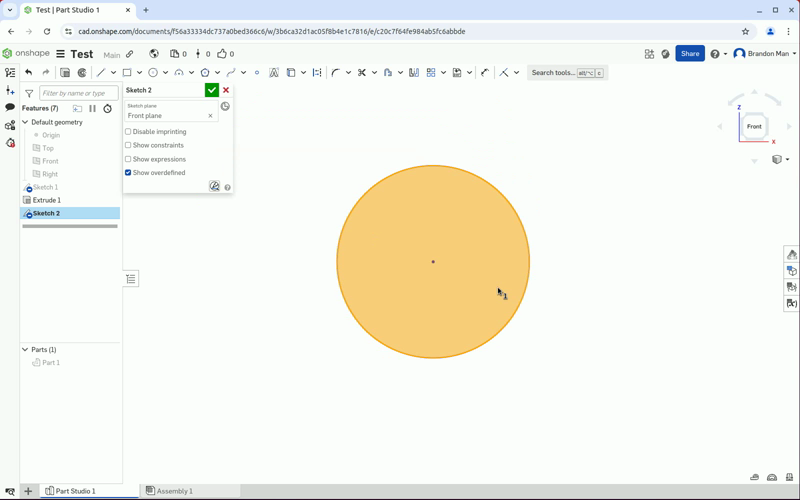
scroll(-6)
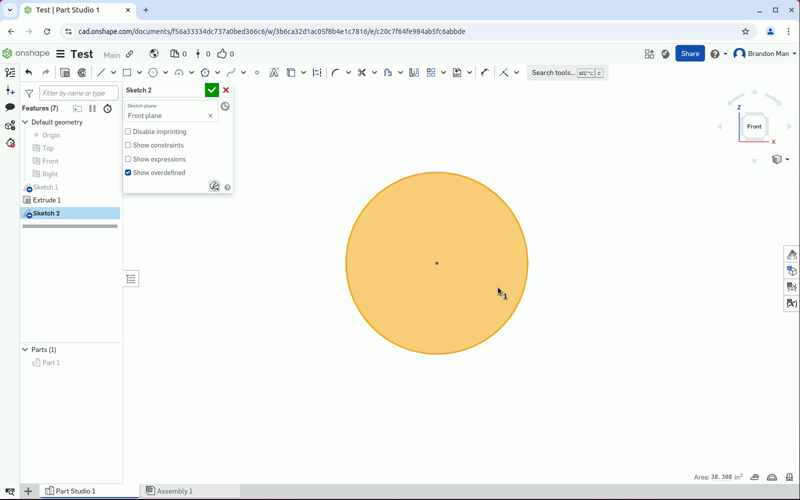
scroll(-6)
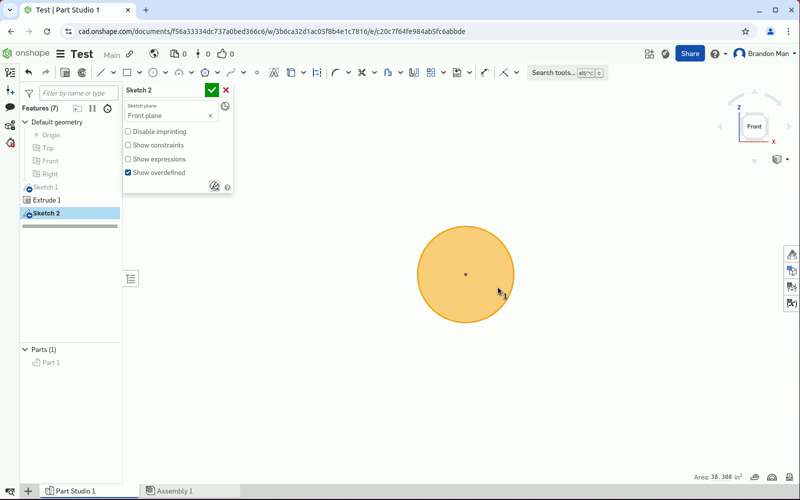
scroll(-6)
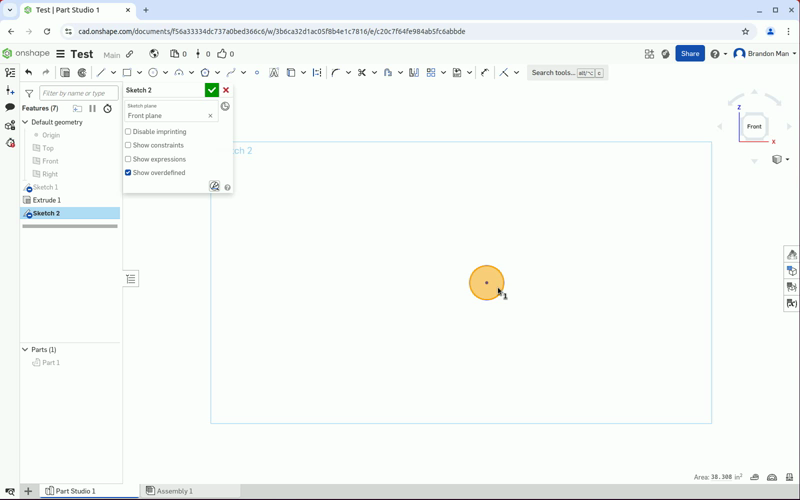
mouse_move(73, 352)
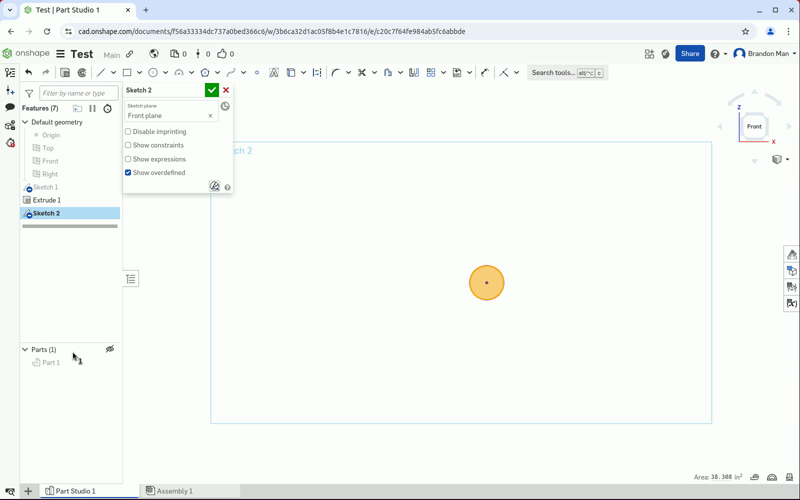
key(shift+y)
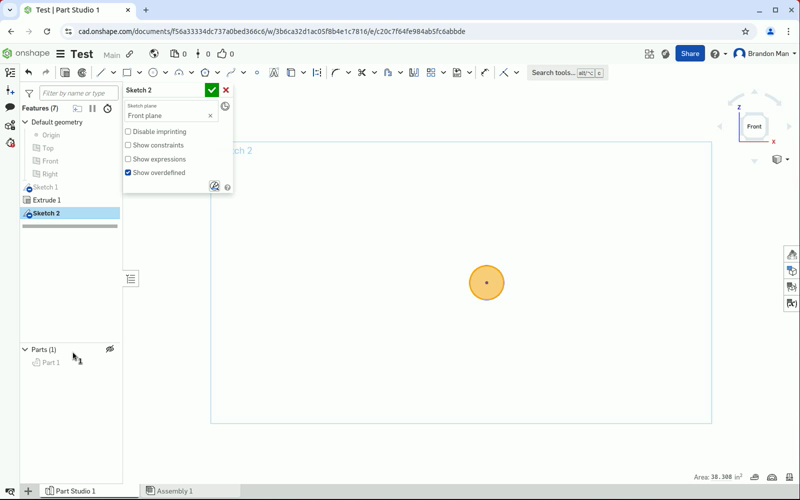
key(shift+e)
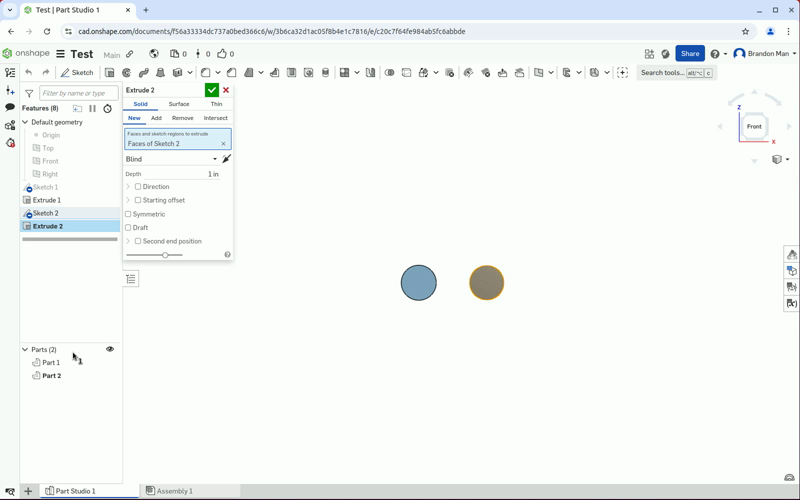
mouse_move(143, 106)
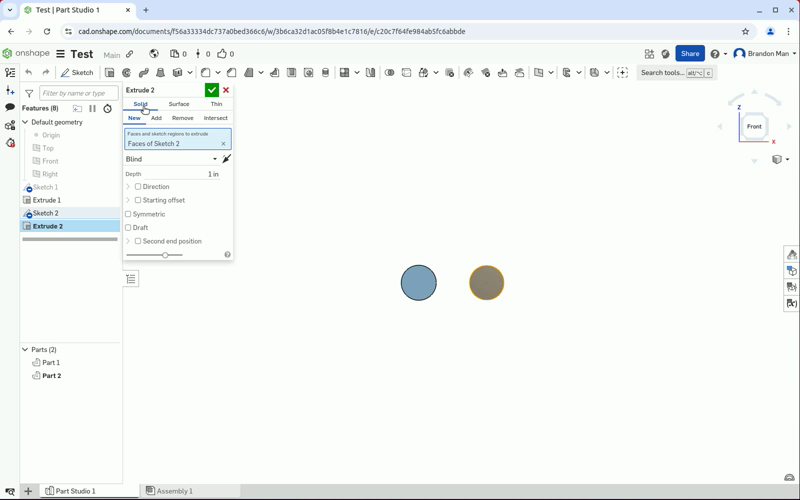
click(143, 106)
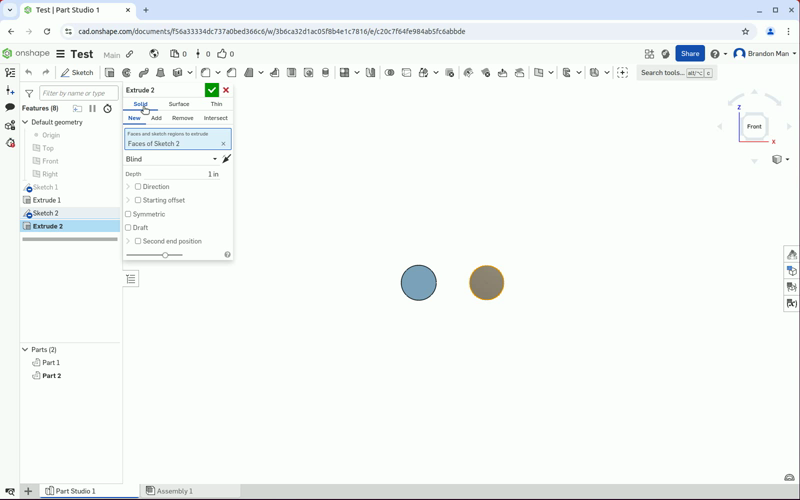
mouse_move(137, 120)
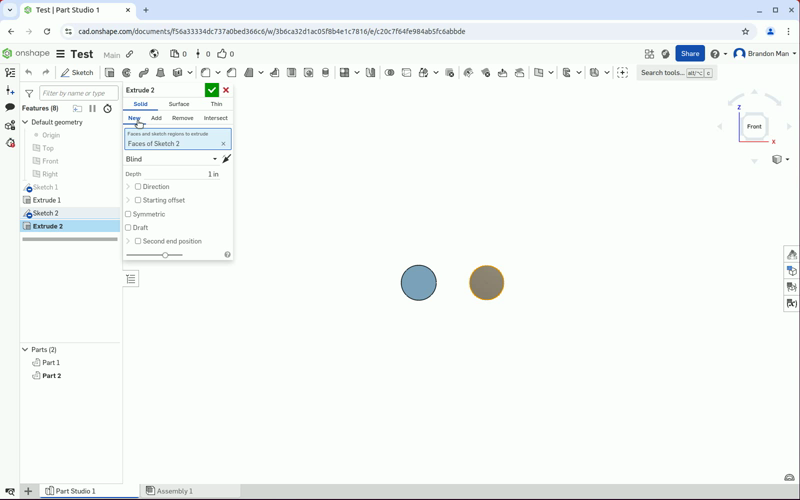
click(137, 120)
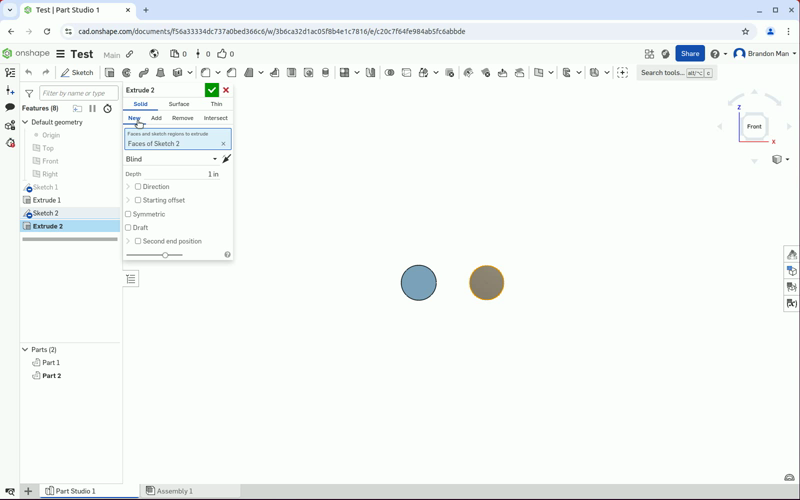
key(tab, 4)
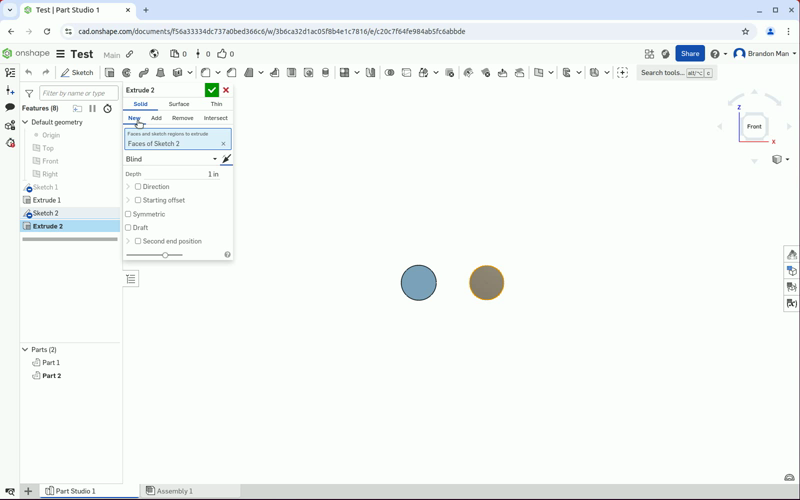
text(46.216)
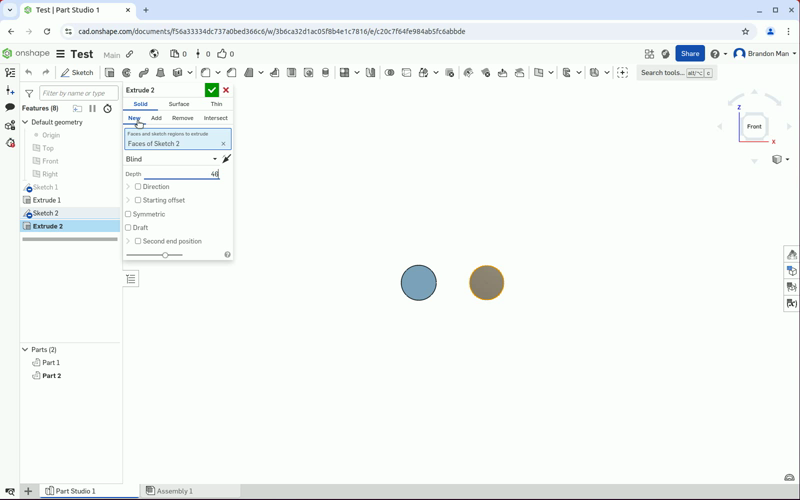
key(tab, 3)
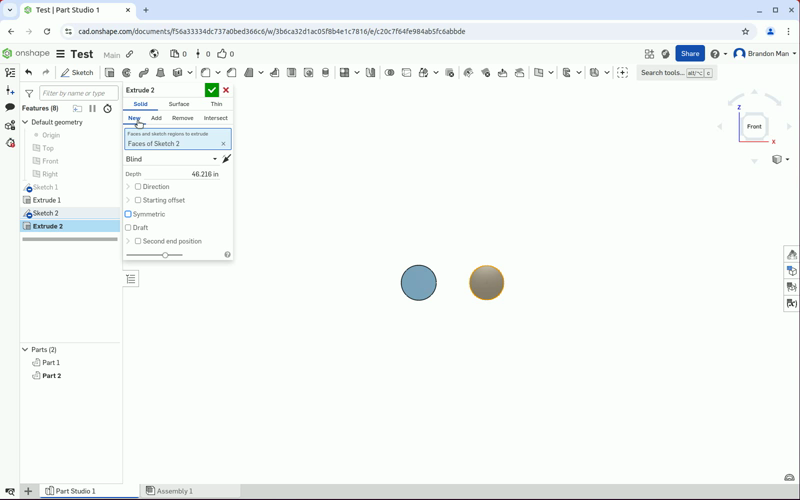
key(space)
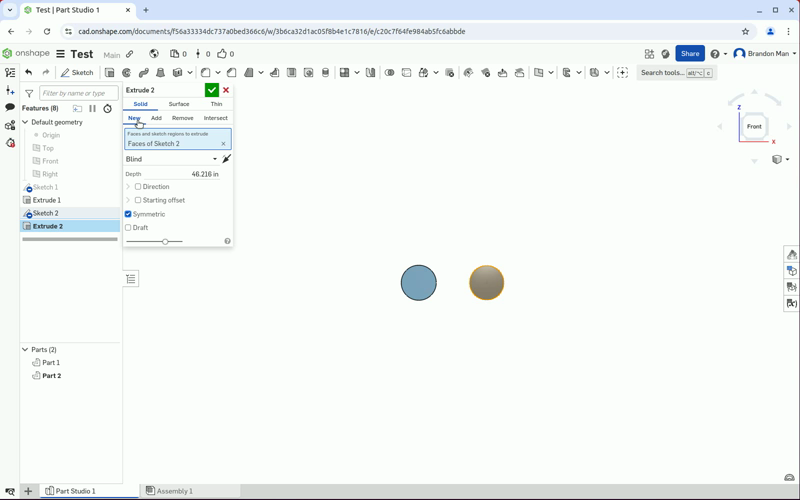
key(enter)
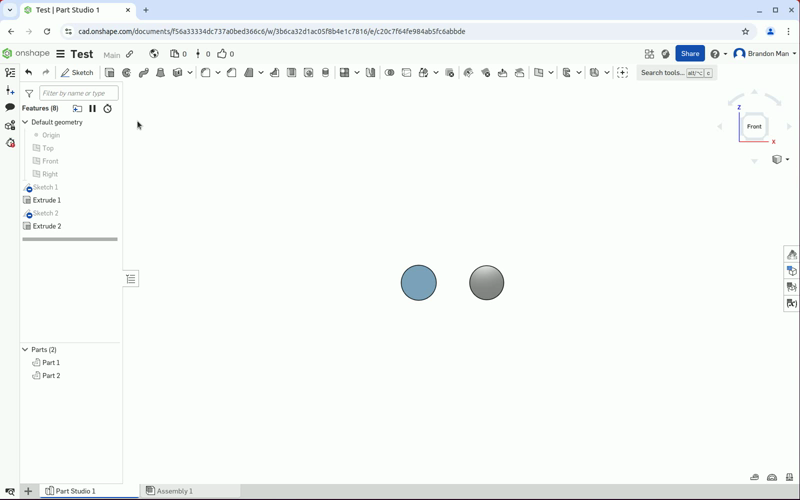
key(shift+h)
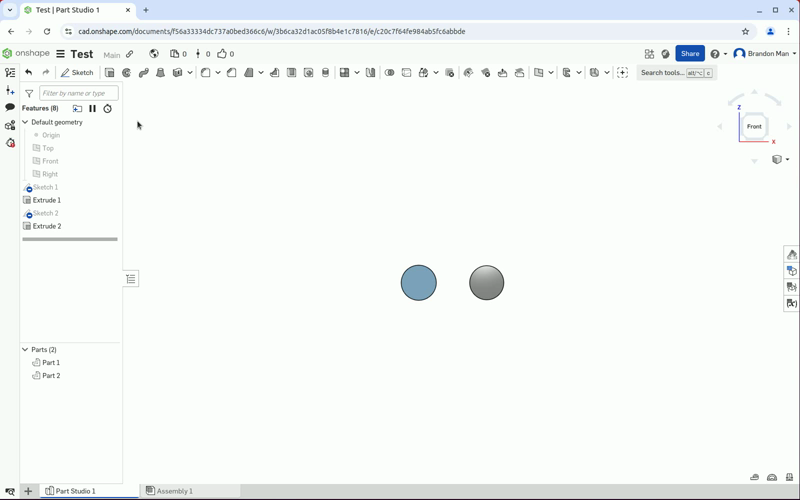
key(shift+h)
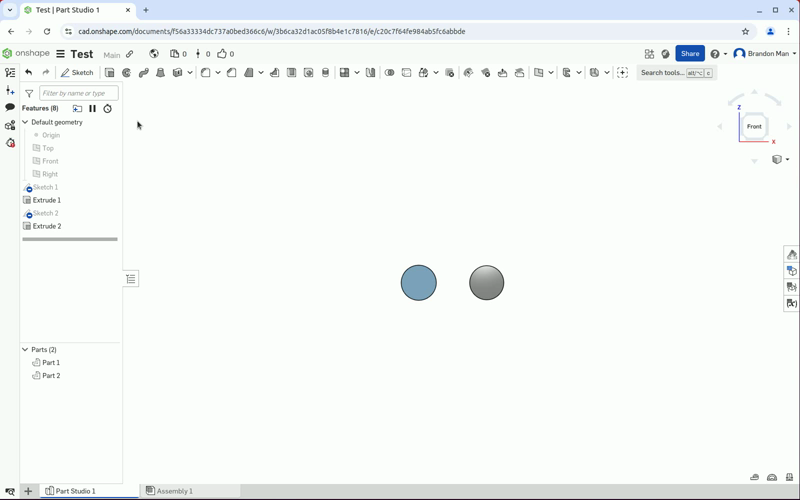
mouse_move(73, 189)
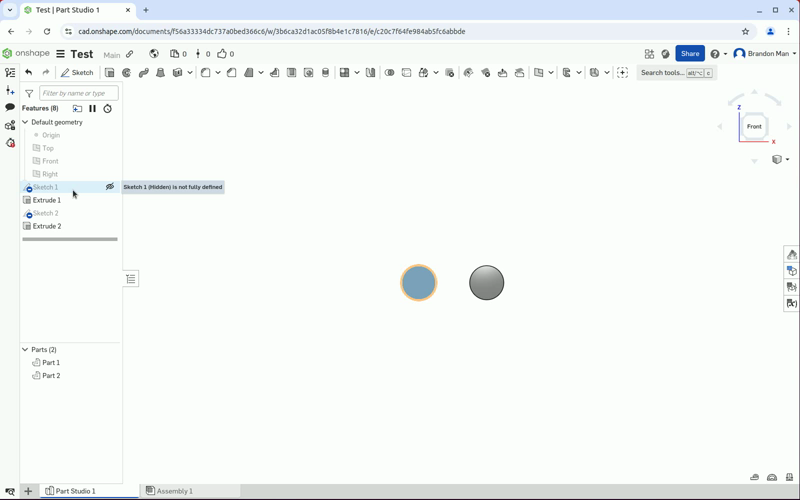
click(73, 189)
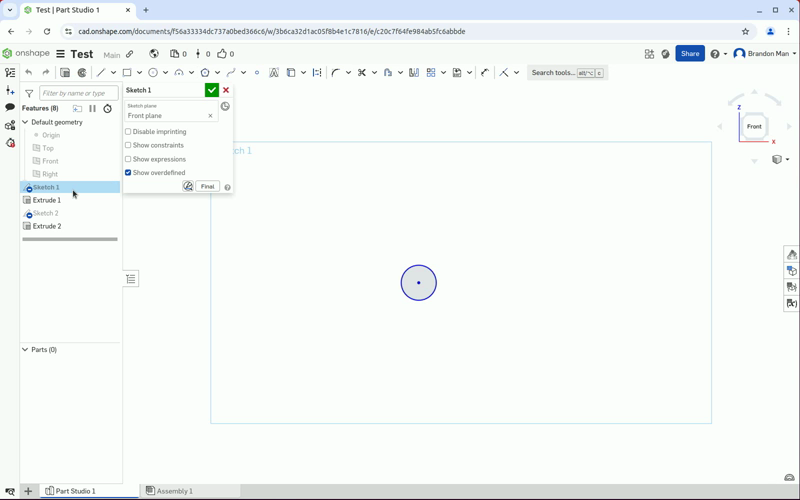
mouse_move(229, 92)
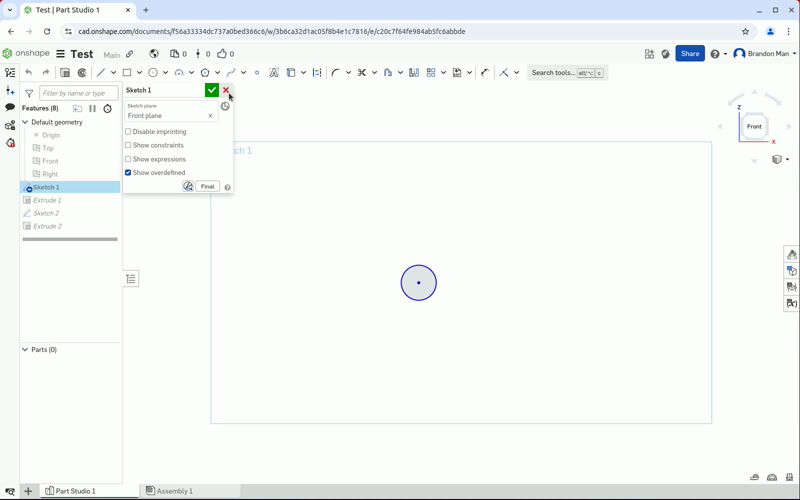
click(229, 92)
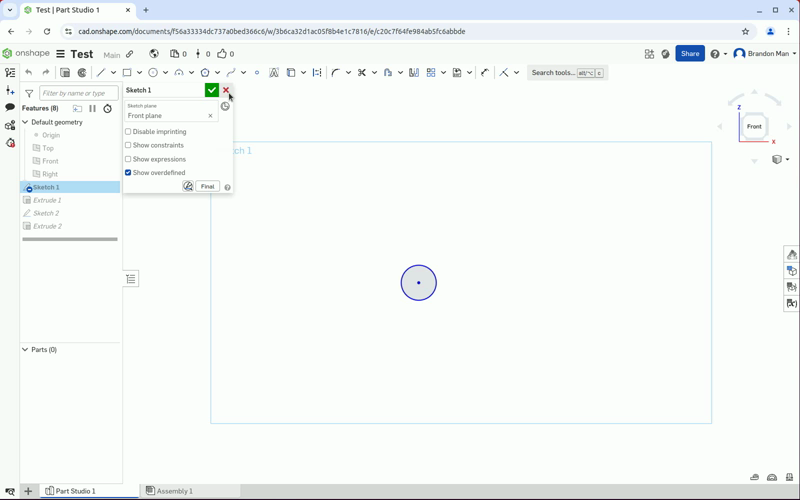
key(shift+s)
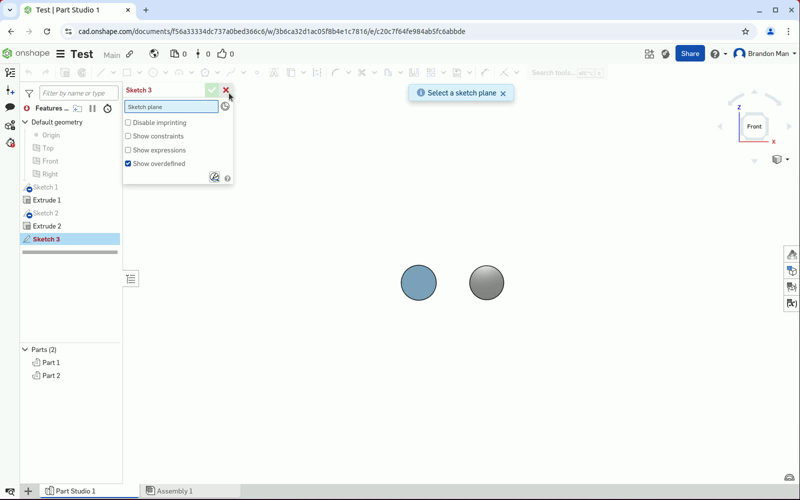
mouse_move(73, 163)
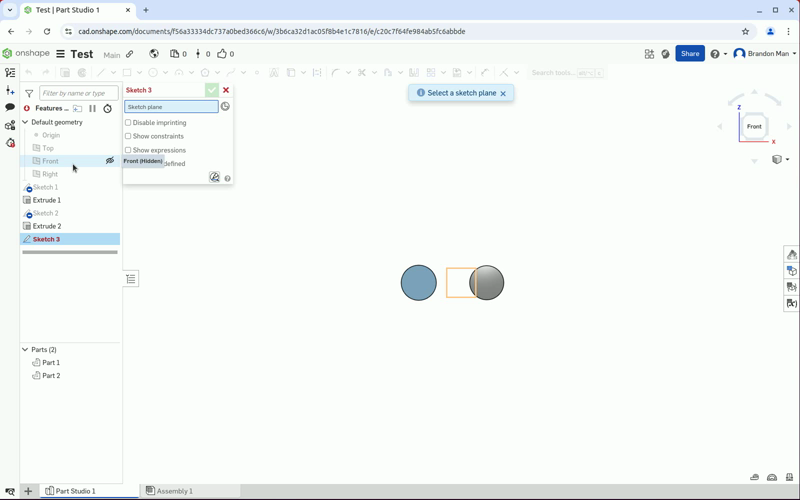
click(73, 163)
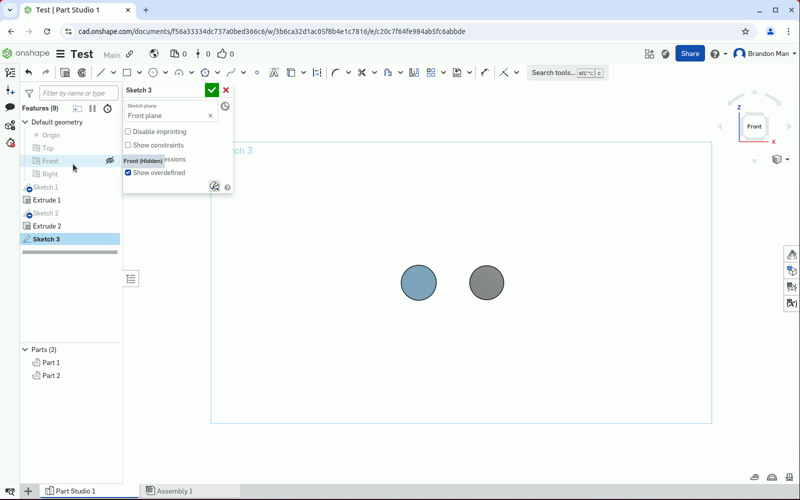
mouse_move(73, 352)
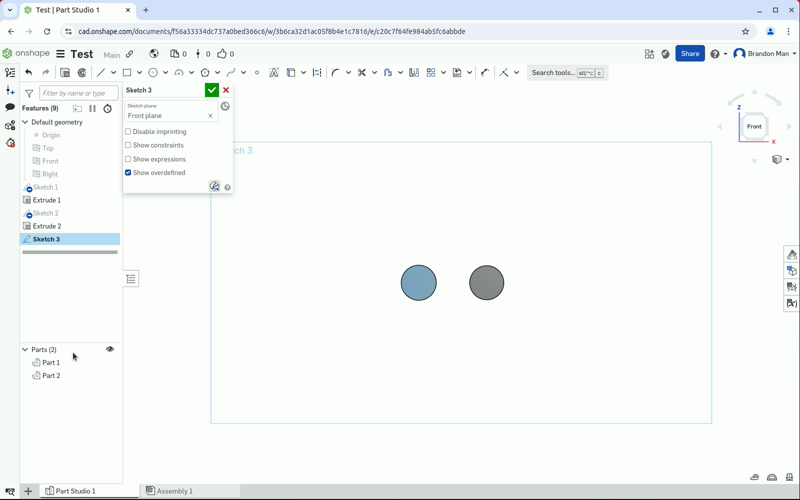
key(y)
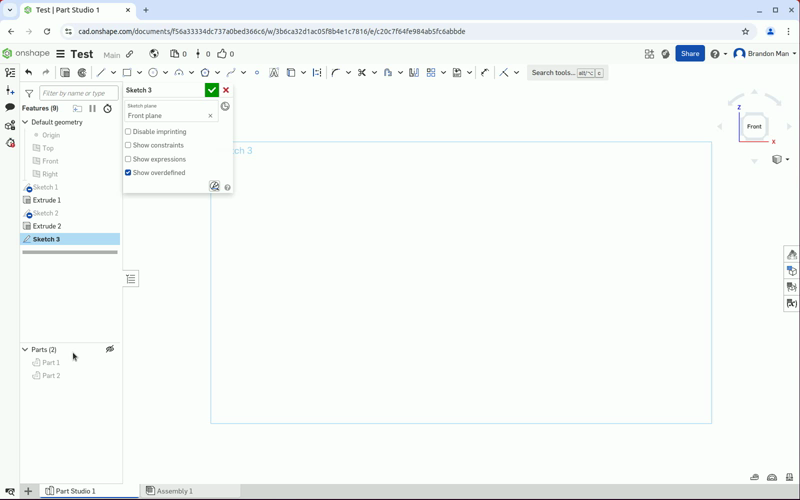
key(c)
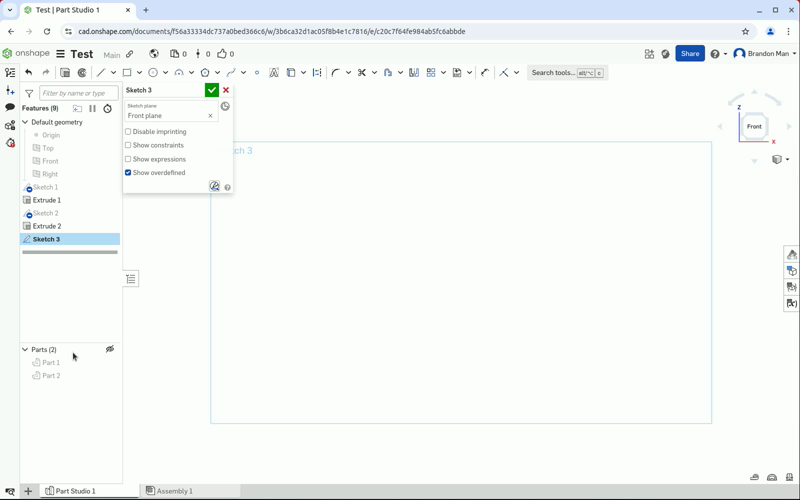
key_down(shift)
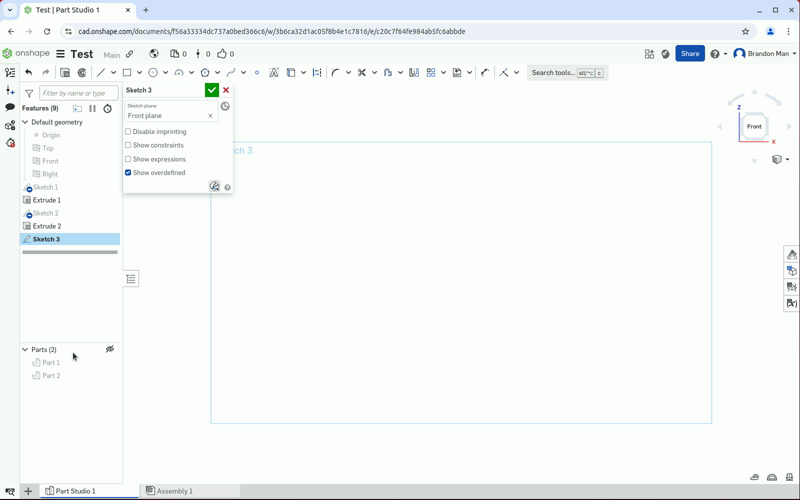
mouse_move(452, 224)
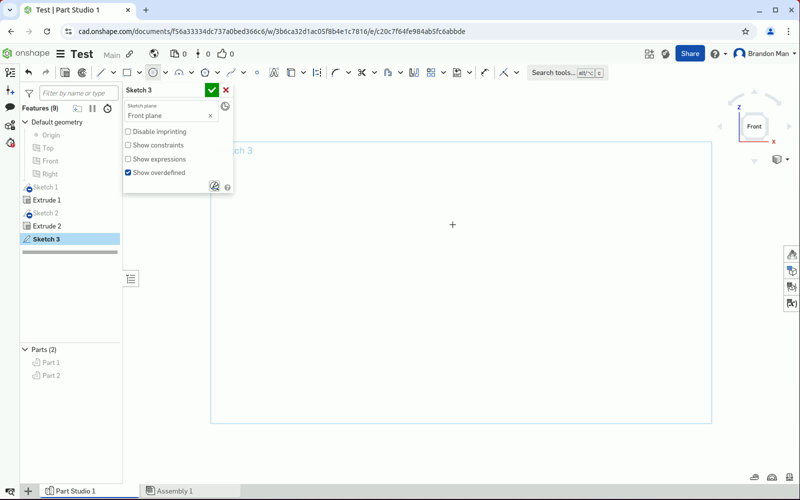
click(452, 224)
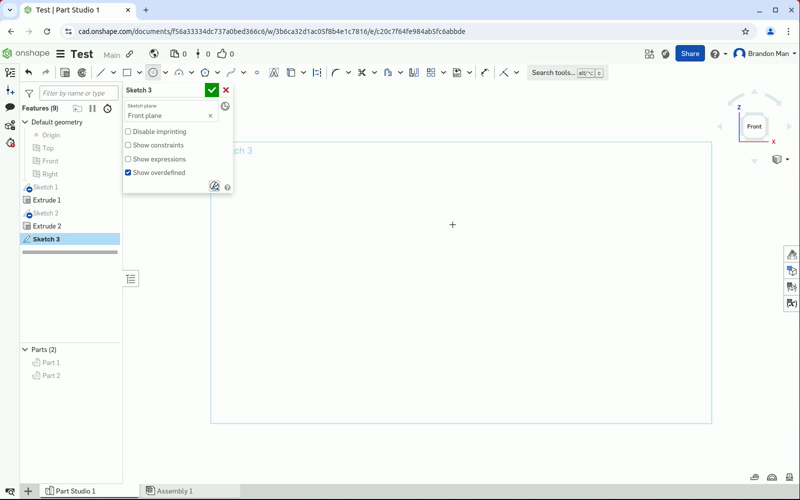
key_up(shift)
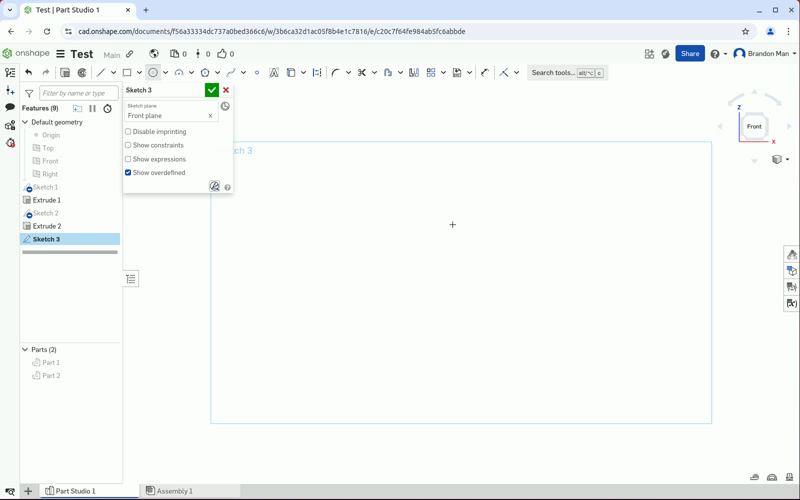
mouse_move(469, 224)
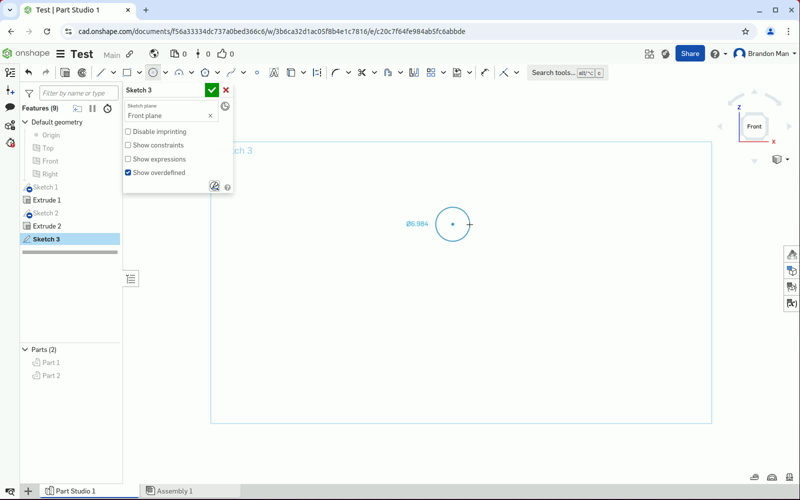
click(469, 224)
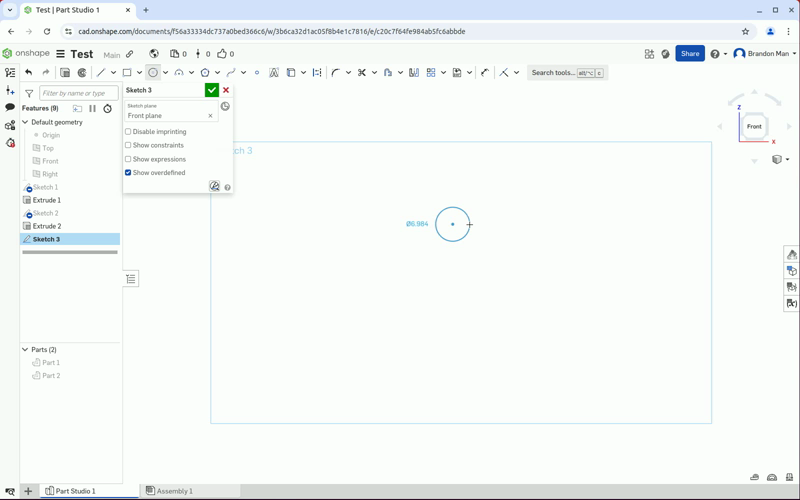
key(esc)
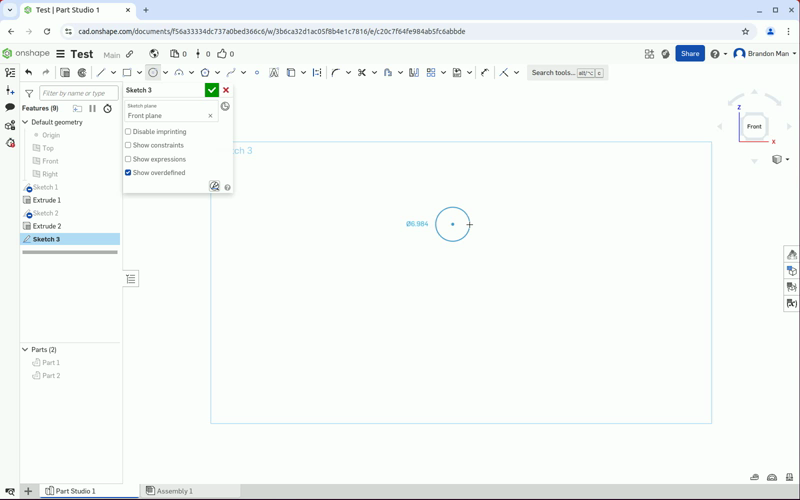
mouse_move(448, 234)
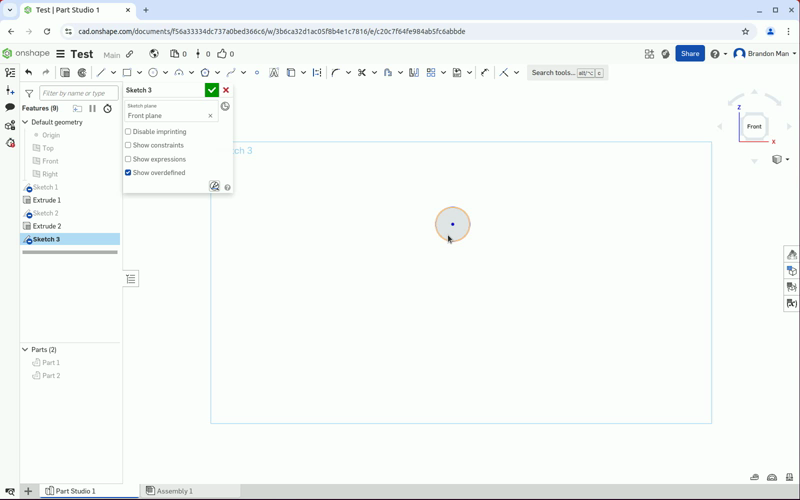
scroll(6)
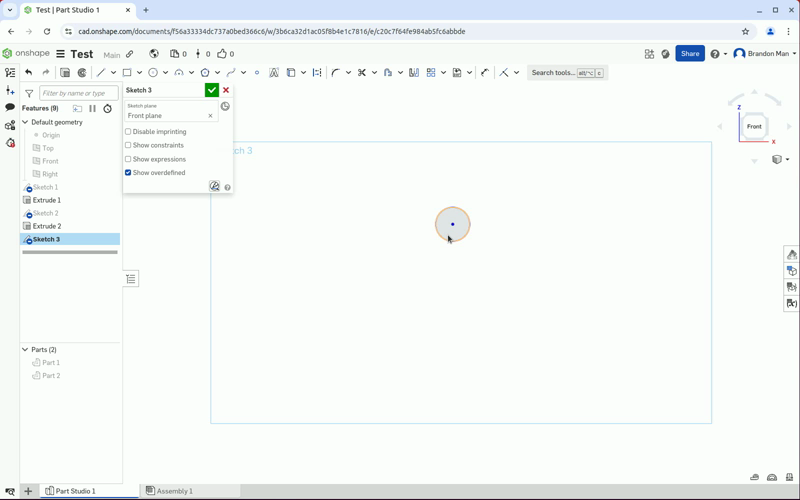
scroll(6)
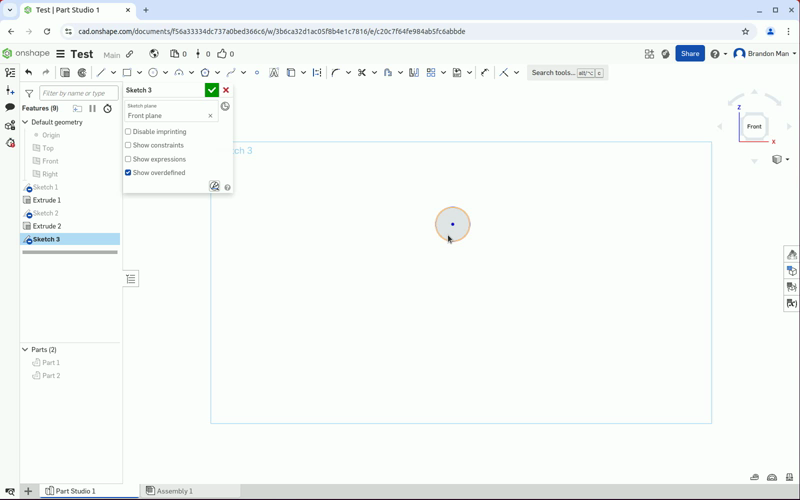
scroll(6)
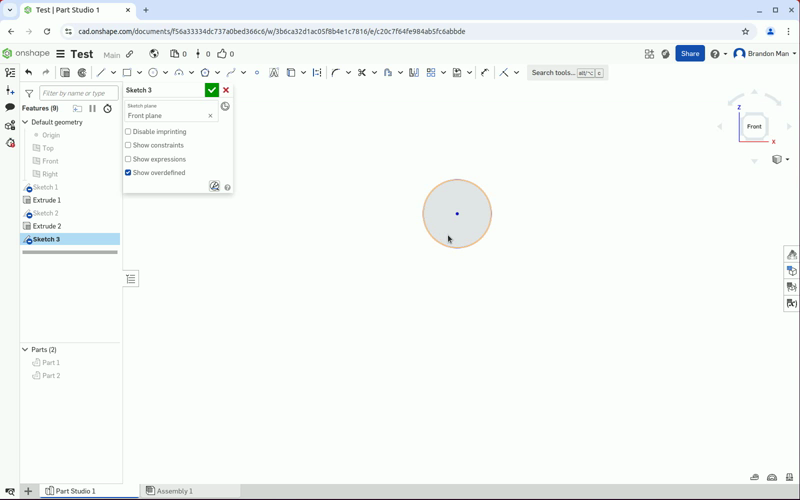
scroll(6)
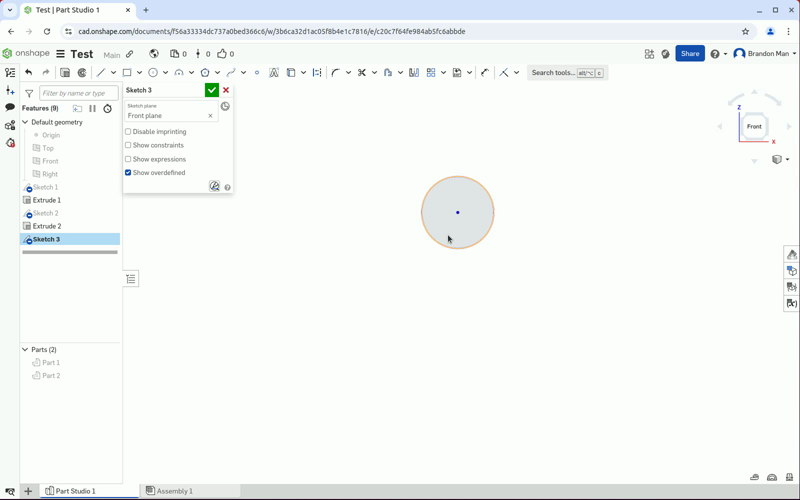
scroll(6)
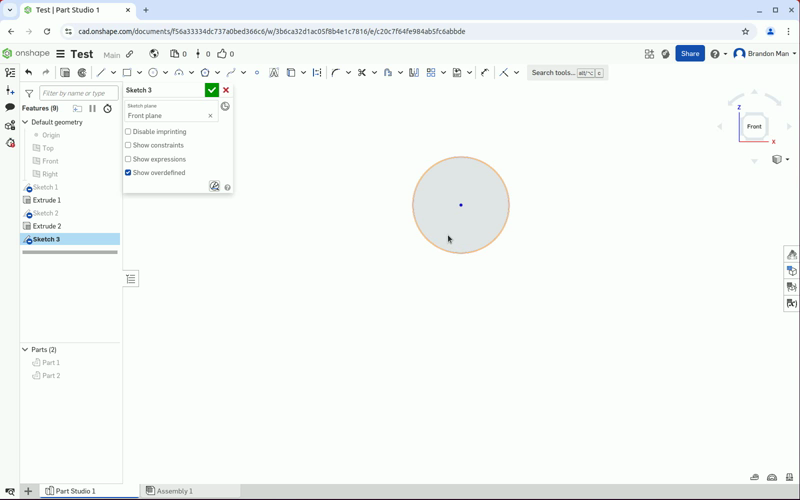
scroll(6)
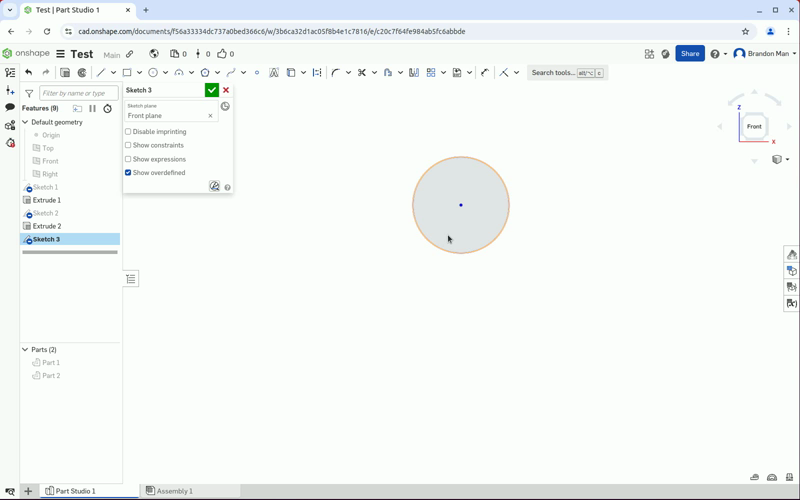
scroll(6)
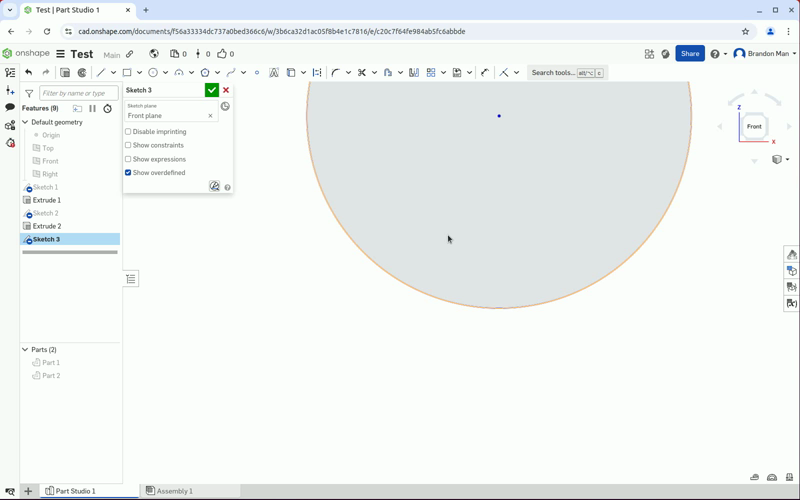
click(448, 234)
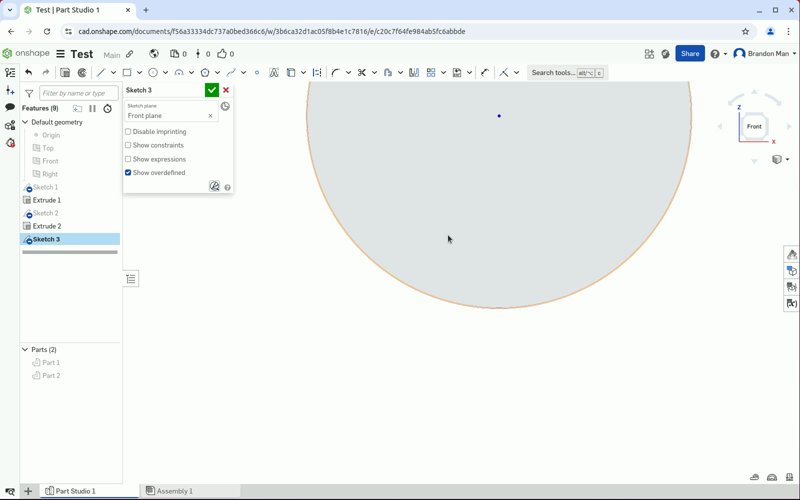
scroll(-6)
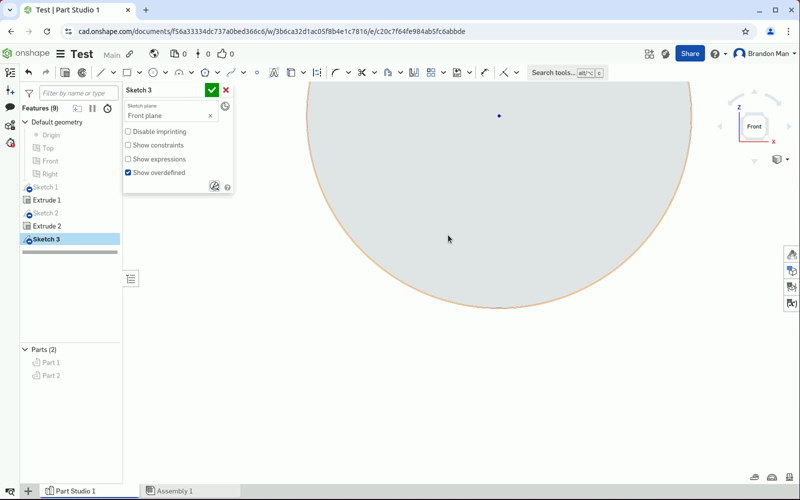
scroll(-6)
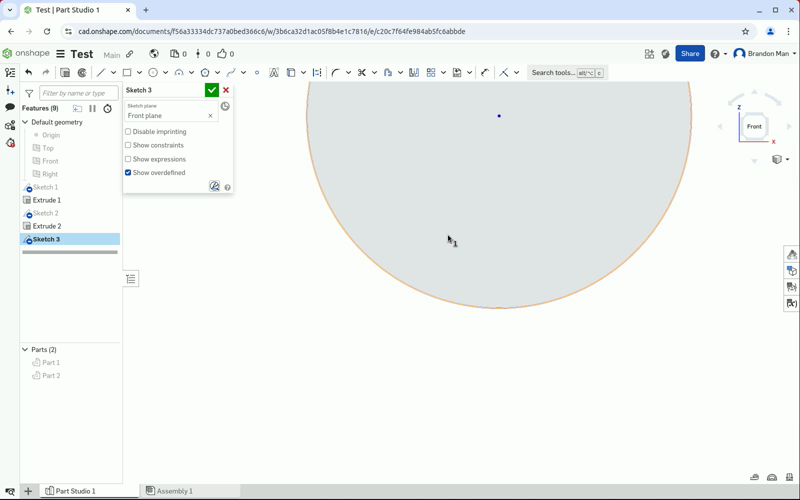
scroll(-6)
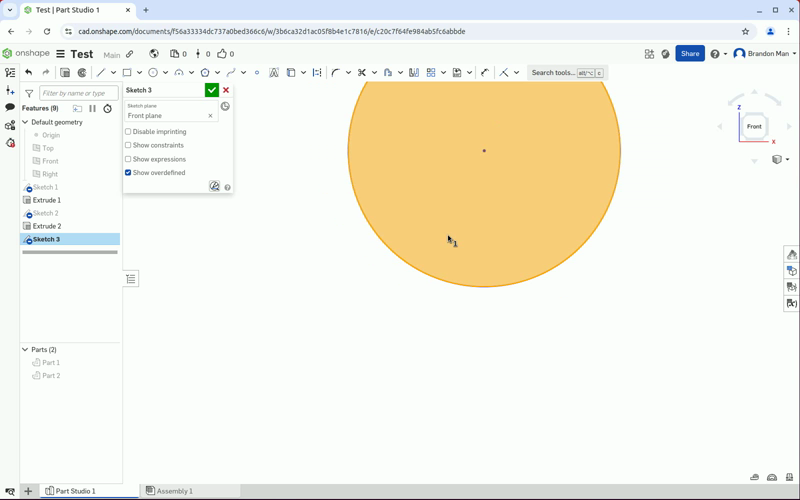
scroll(-6)
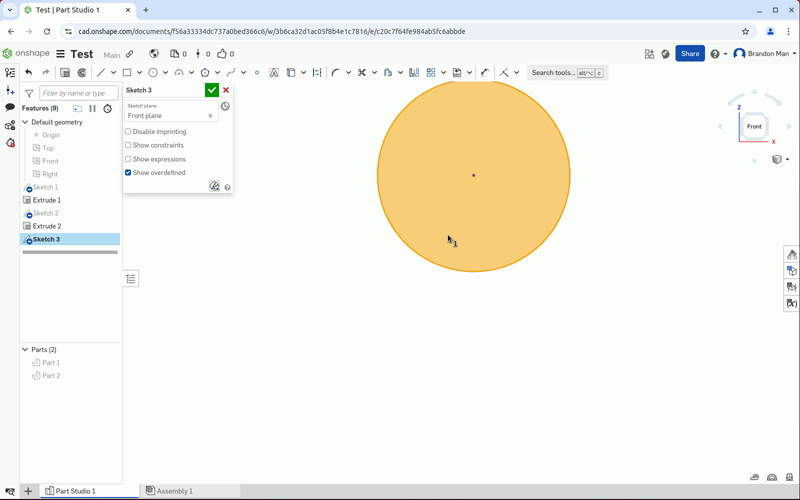
scroll(-6)
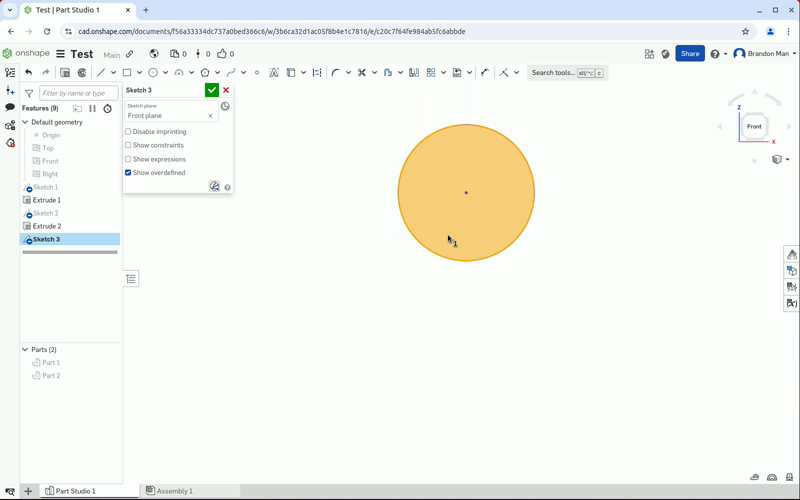
scroll(-6)
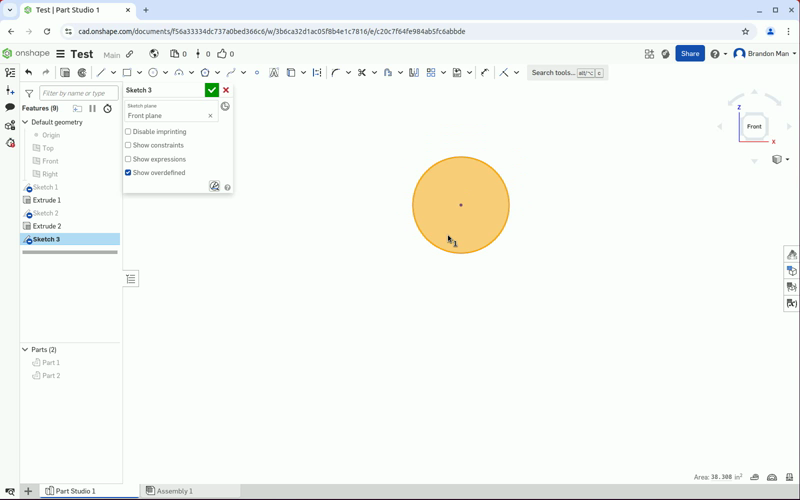
scroll(-6)
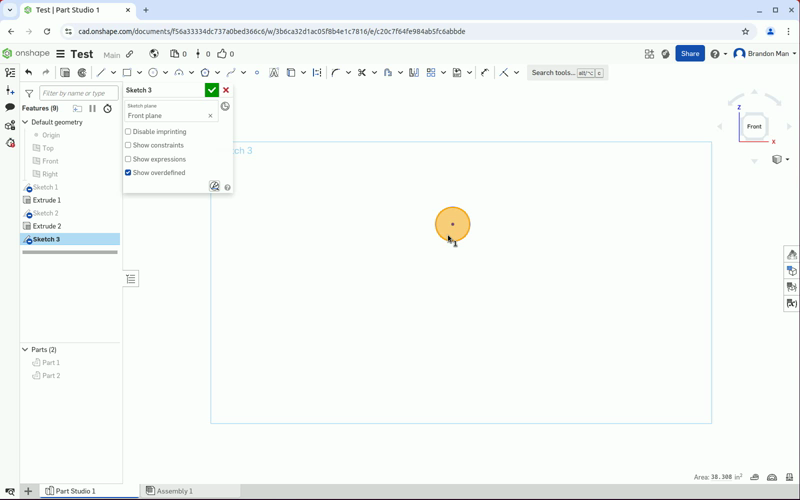
mouse_move(73, 352)
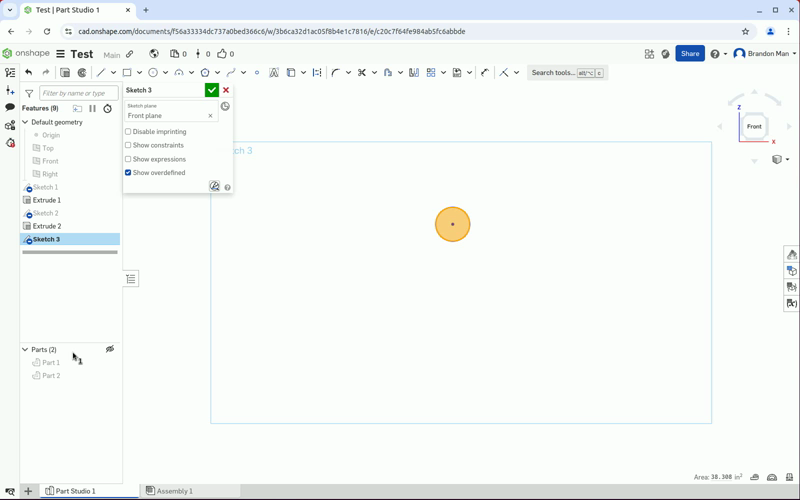
key(shift+y)
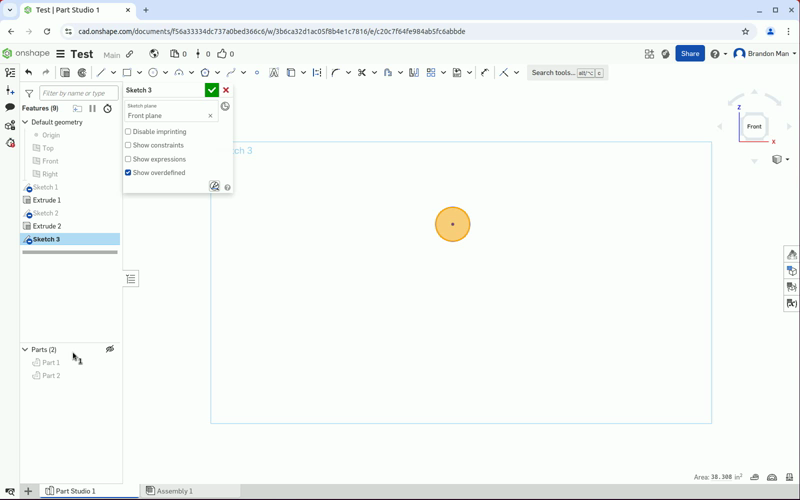
key(shift+e)
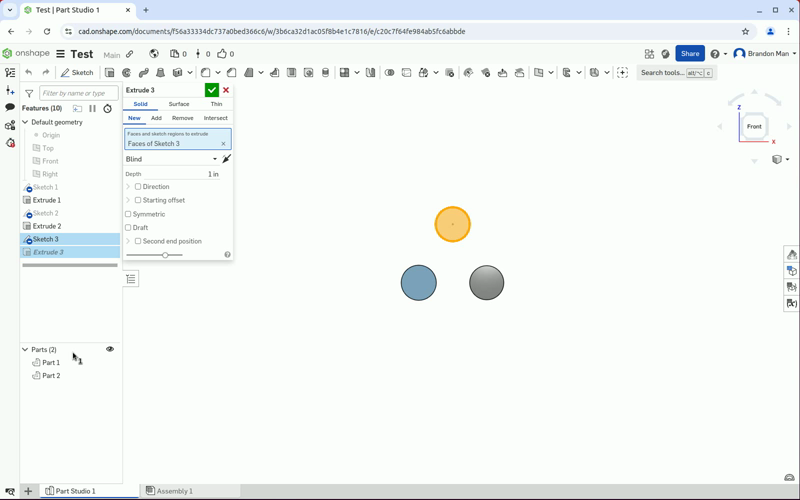
mouse_move(143, 106)
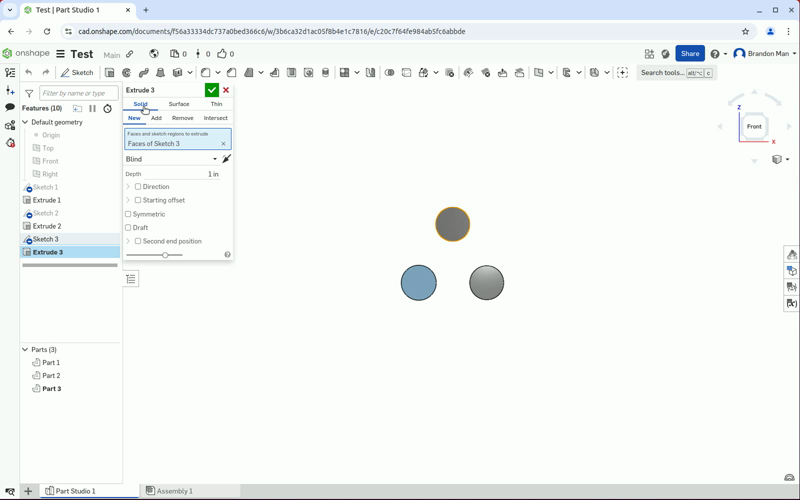
click(143, 106)
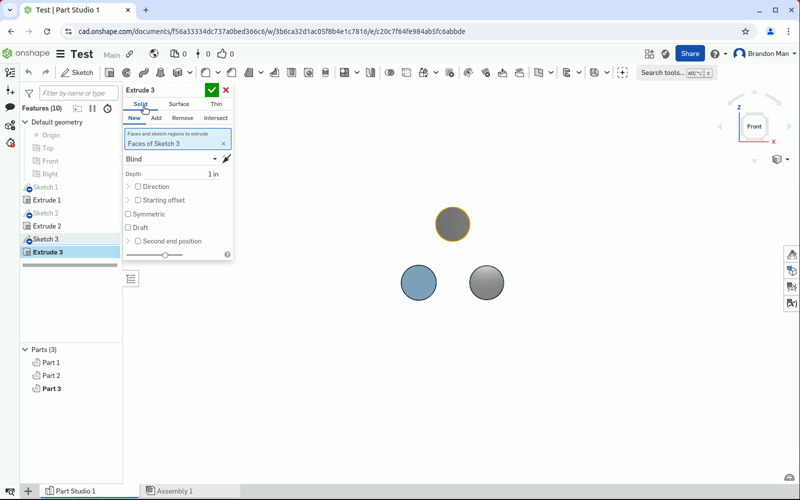
mouse_move(137, 120)
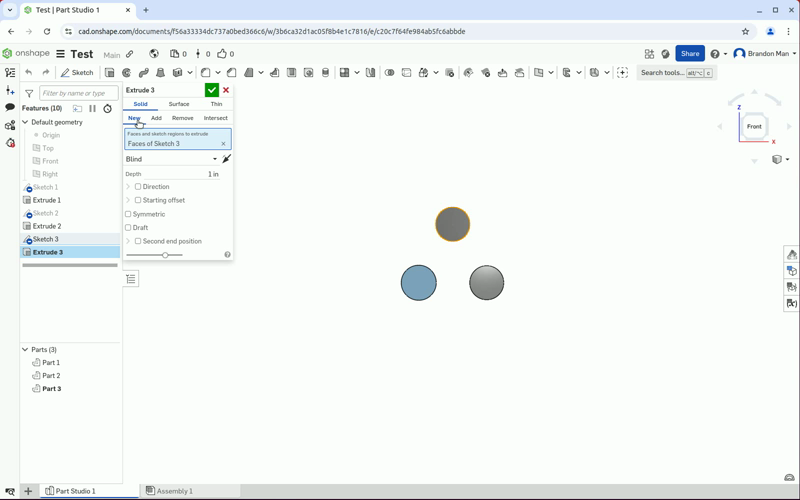
click(137, 120)
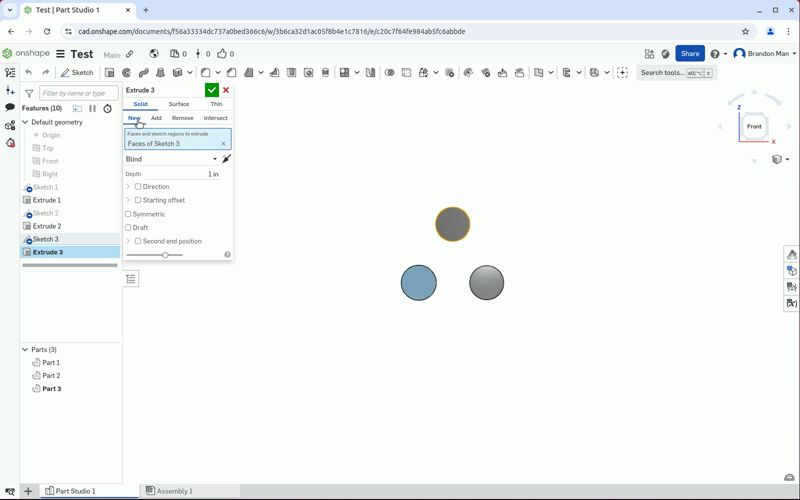
key(tab, 4)
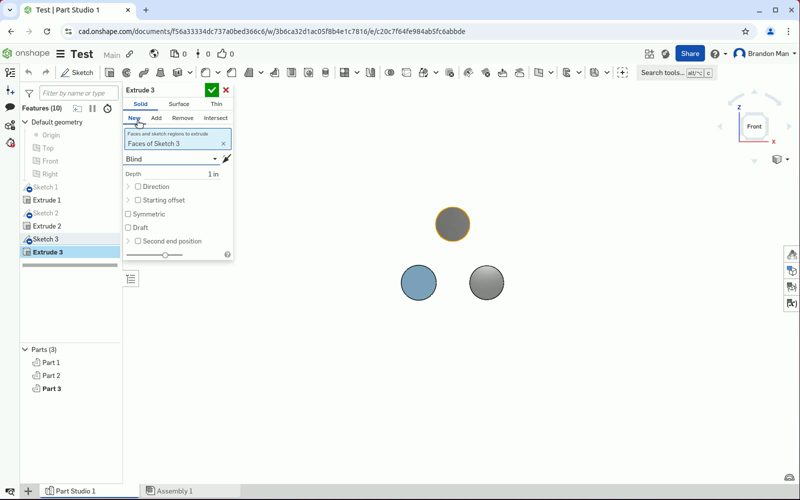
text(46.216)
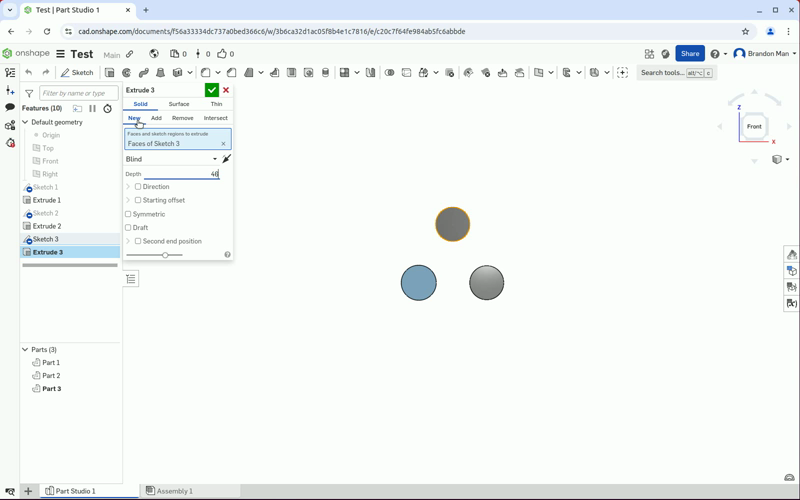
key(tab, 3)
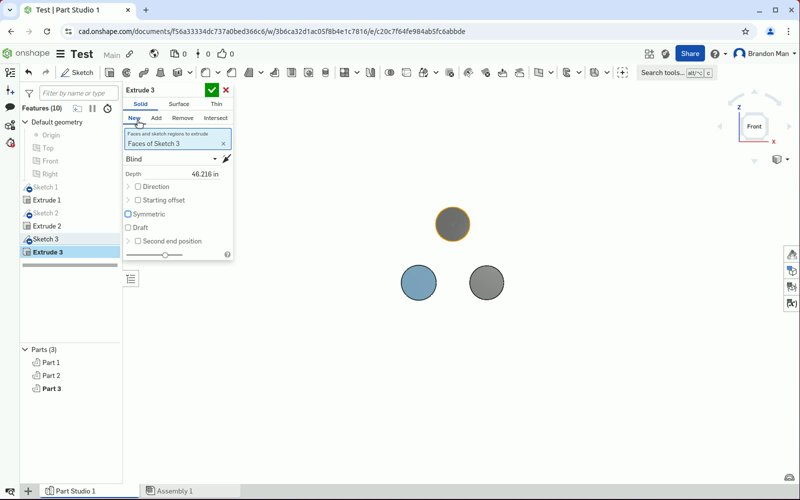
key(space)
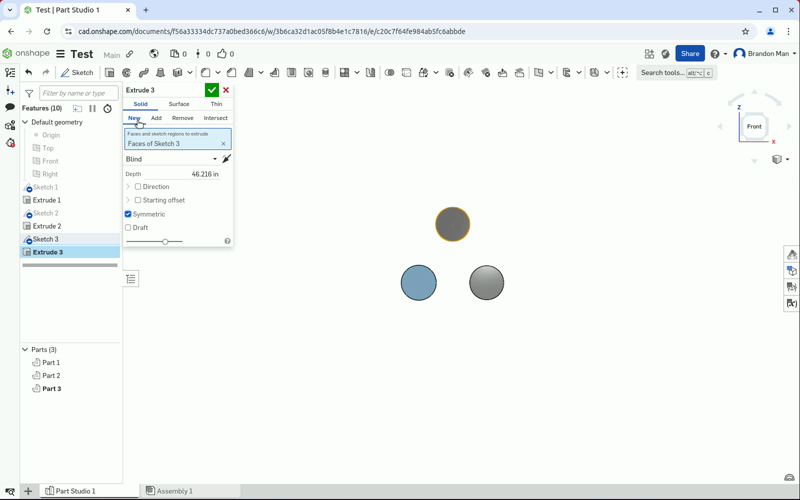
key(enter)
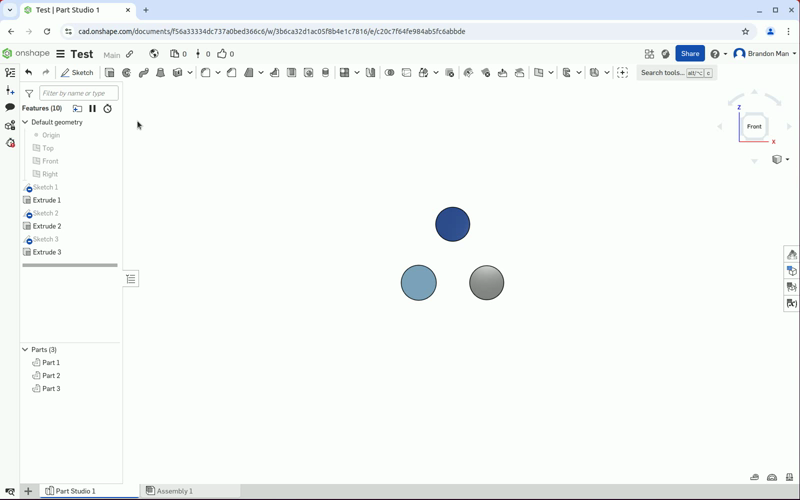
key(shift+h)
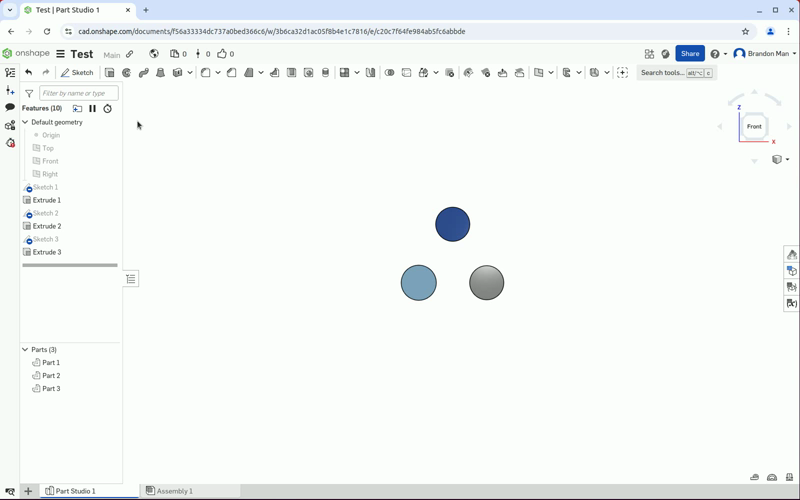
key(shift+h)
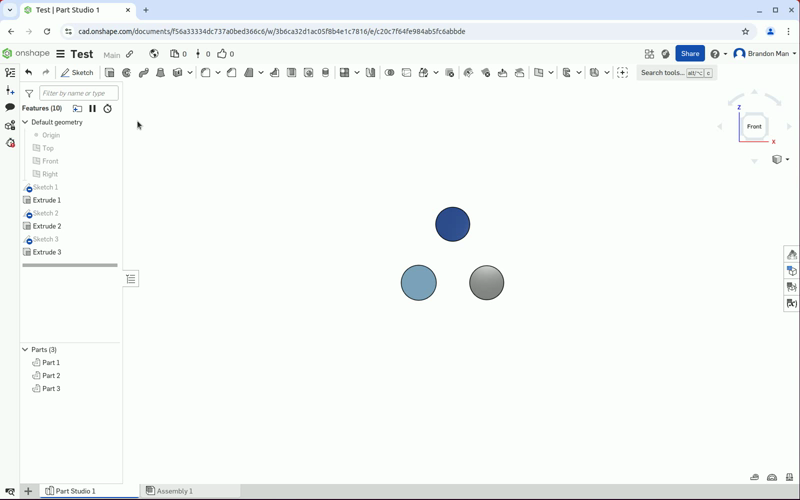
key(shift+7)
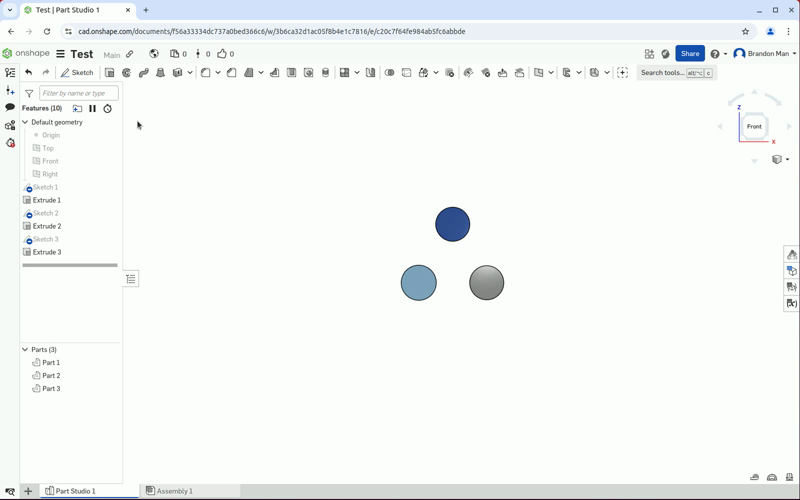
key(left, 2)
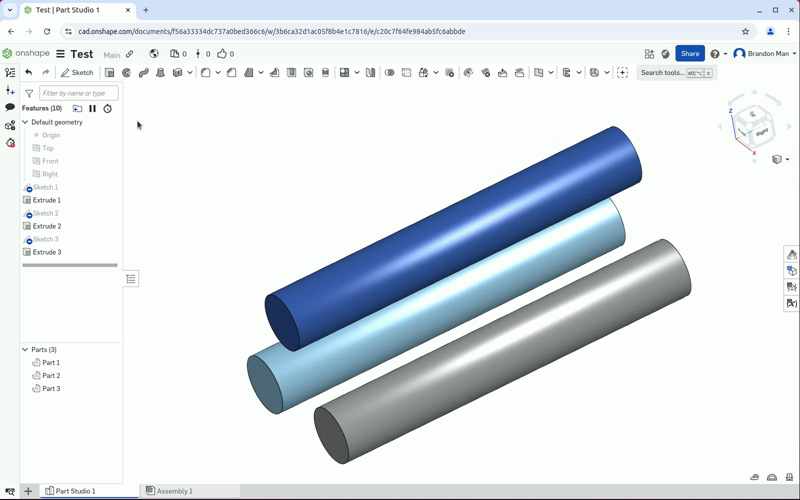
key(down, 2)
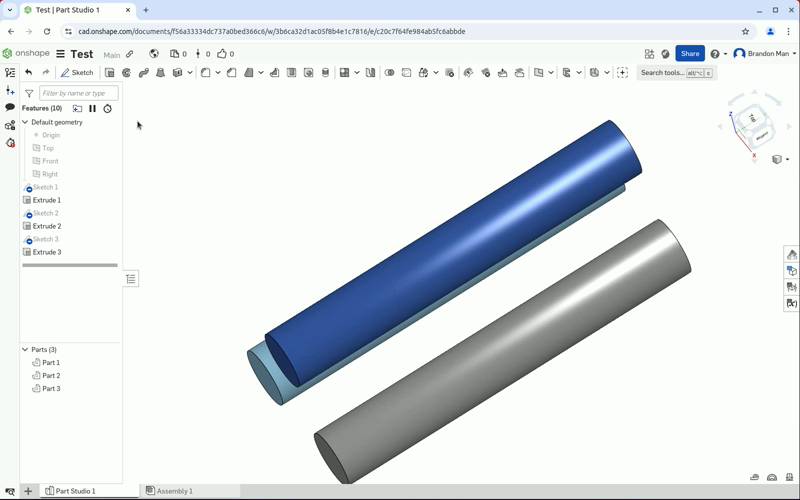
key(up, 2)
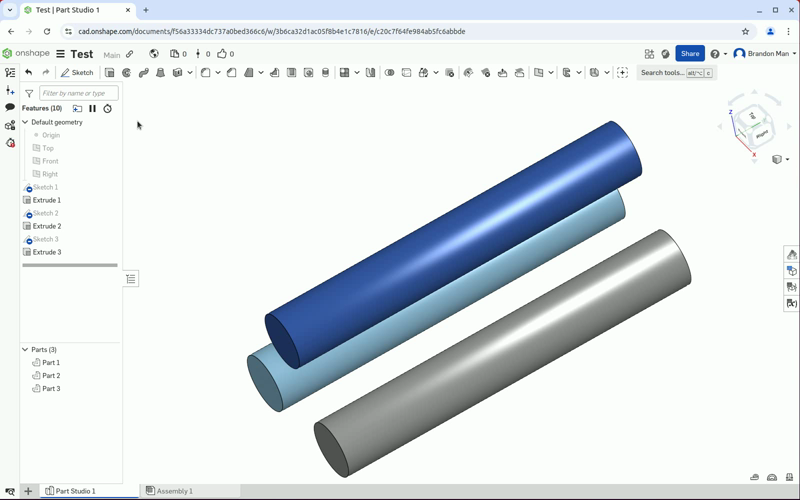
key(right, 2)
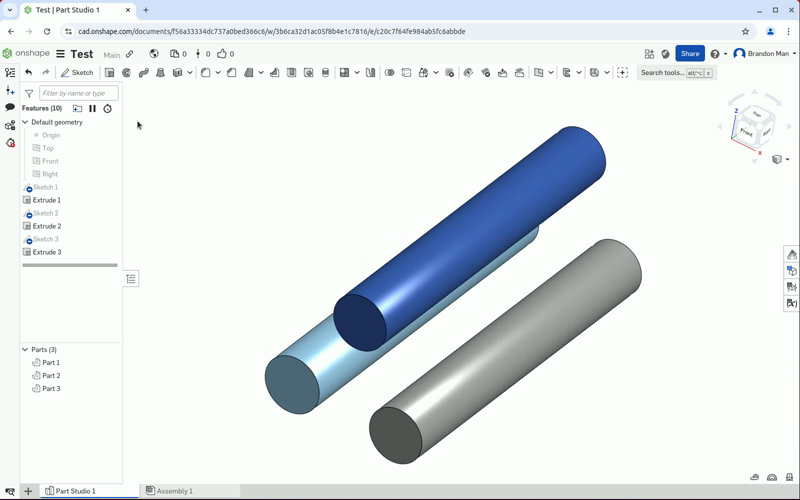
mouse_move(73, 189)
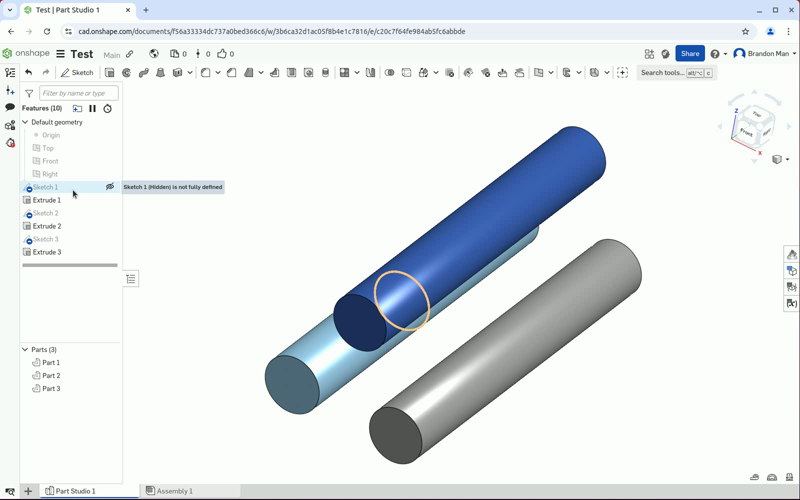
click(73, 189)